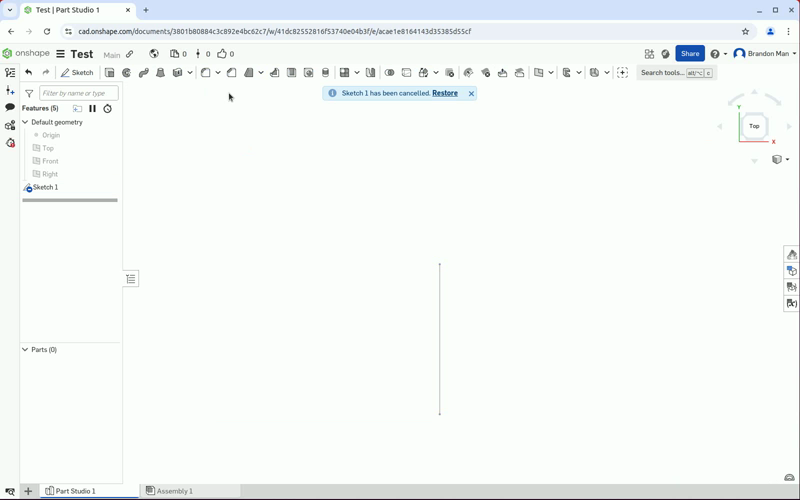
key(shift+h)
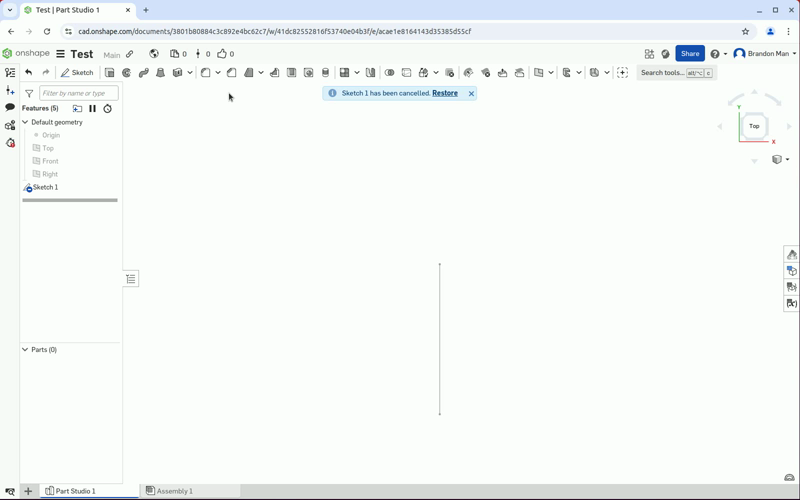
key(shift+s)
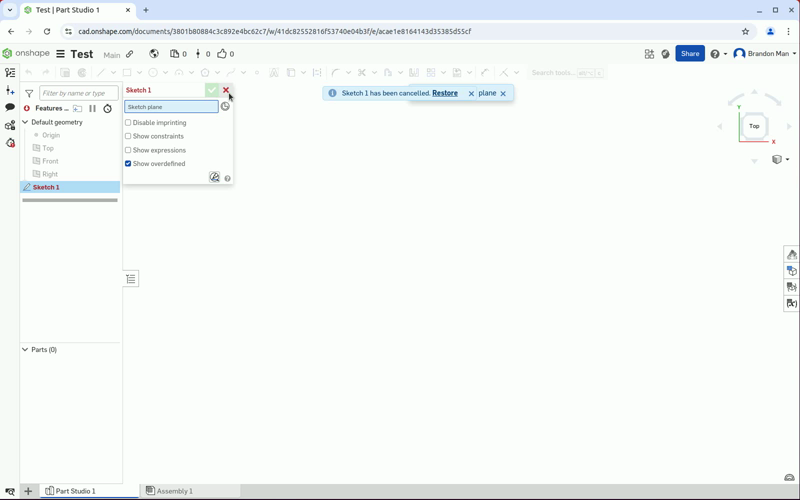
mouse_move(73, 150)
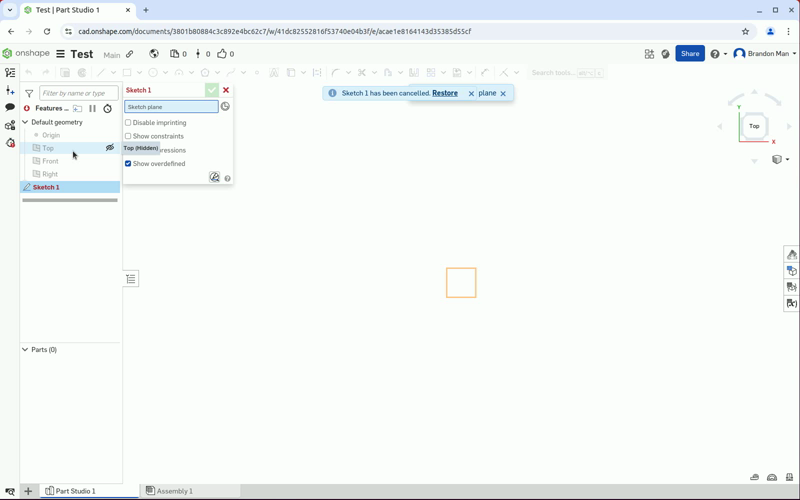
click(73, 150)
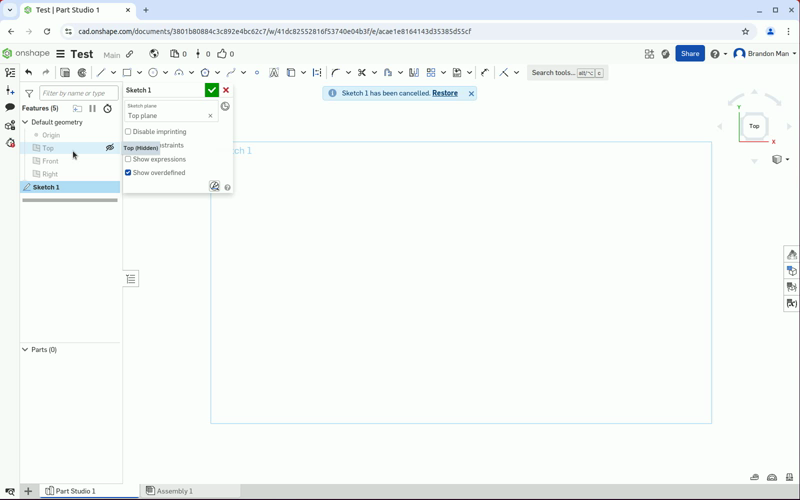
mouse_move(73, 352)
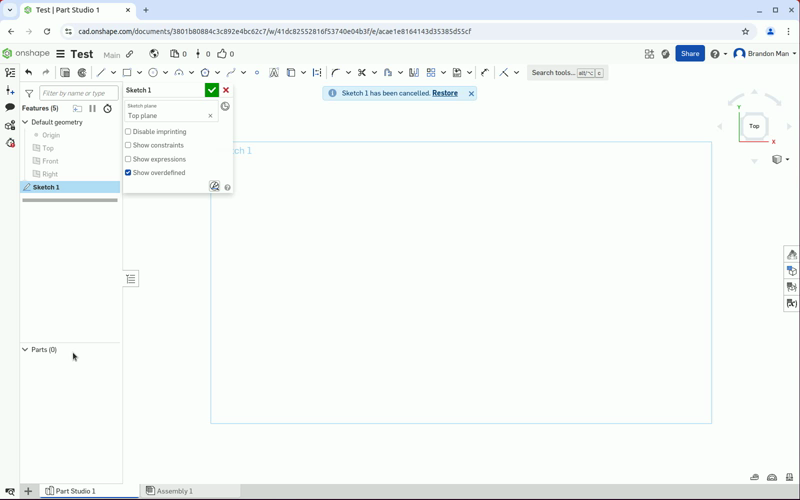
key(y)
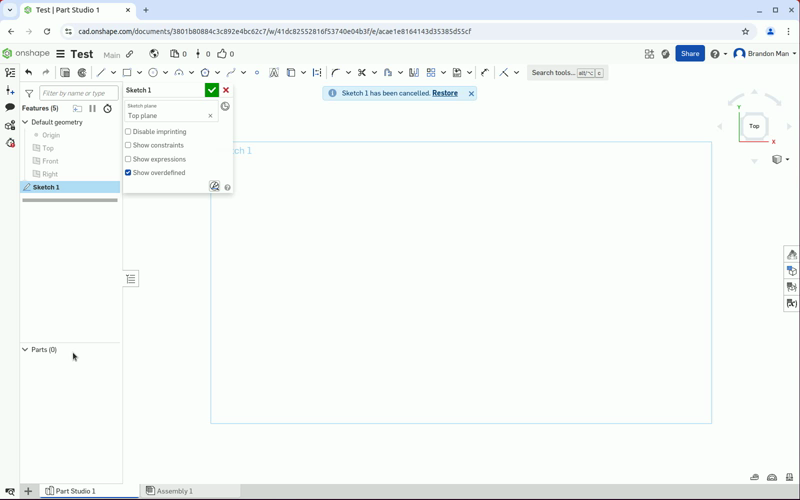
key(l)
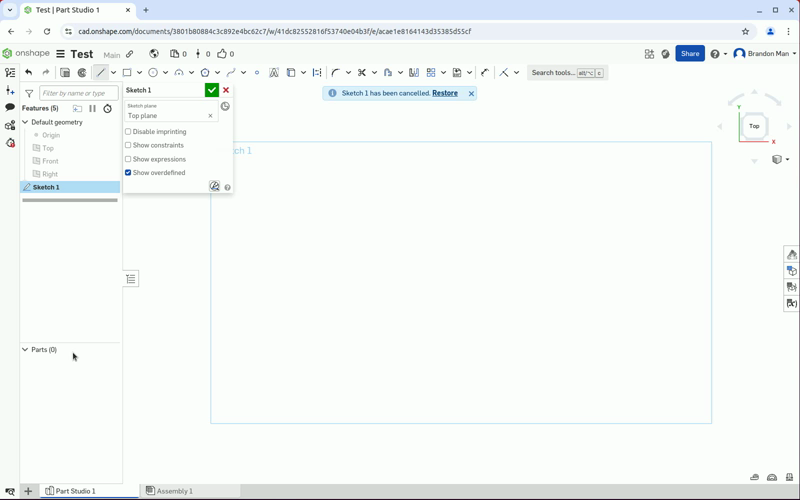
key_down(shift)
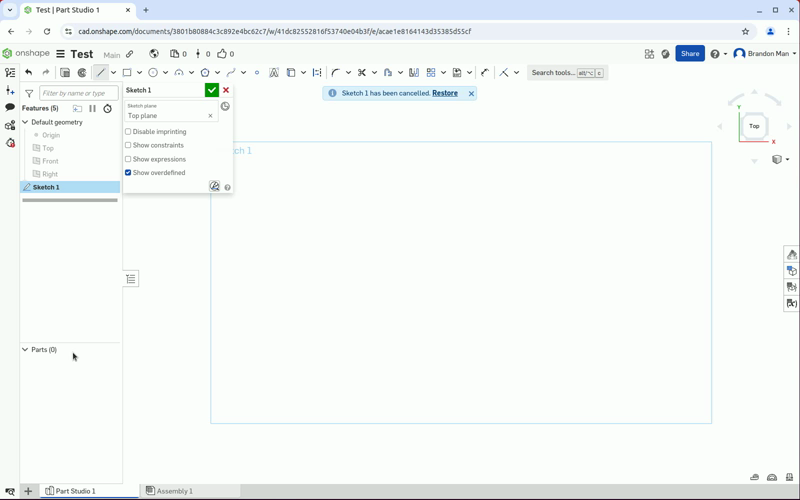
mouse_move(460, 292)
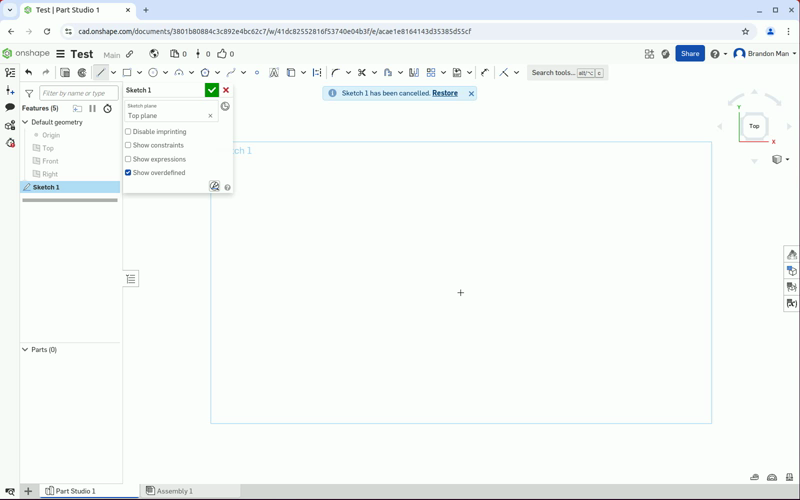
click(460, 292)
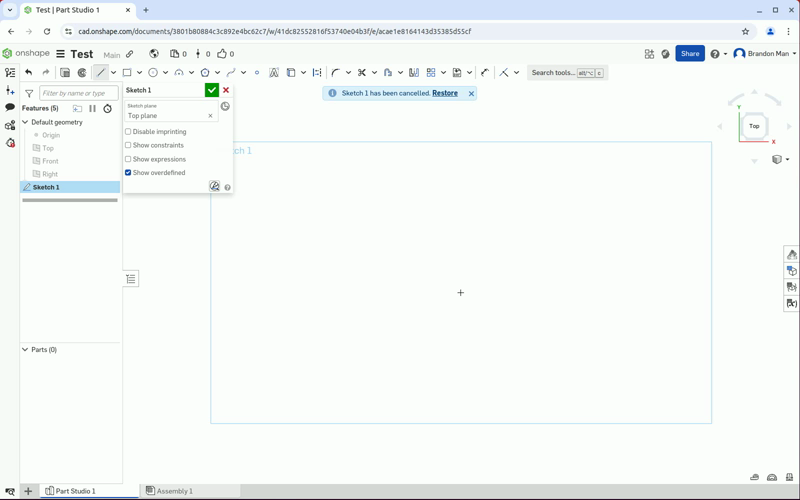
key_up(shift)
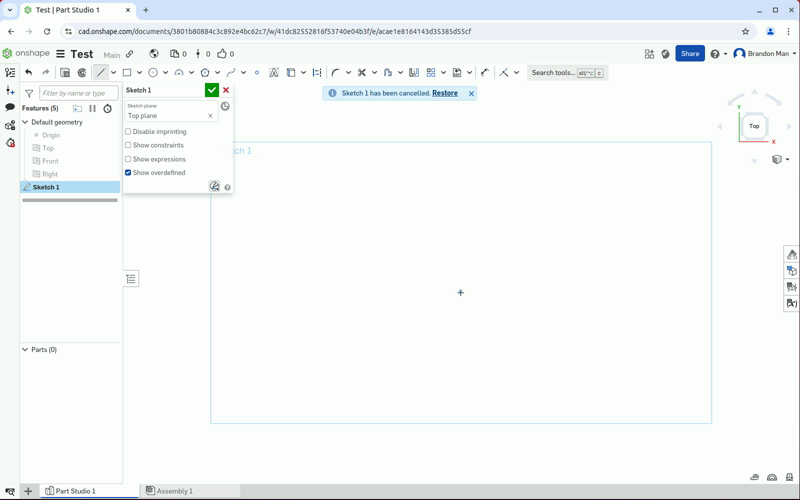
key_down(shift)
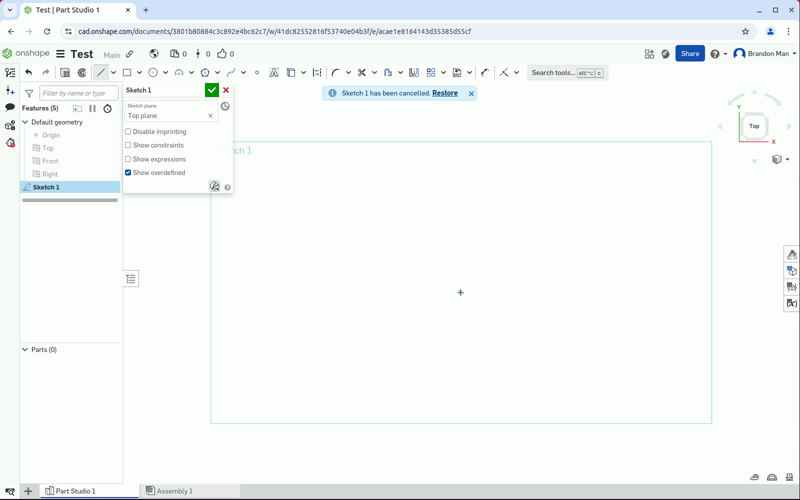
mouse_move(559, 292)
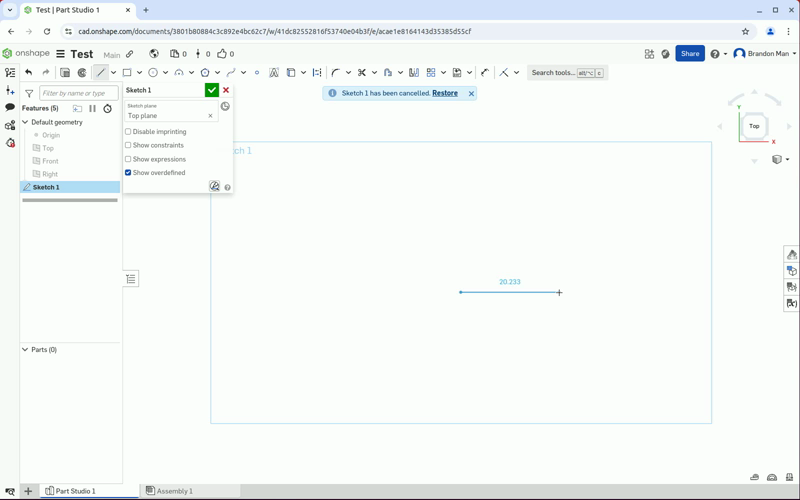
click(559, 292)
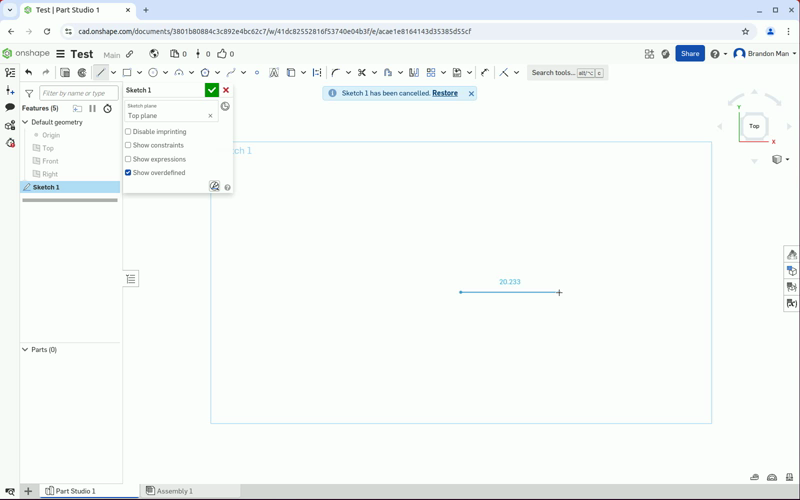
key_up(shift)
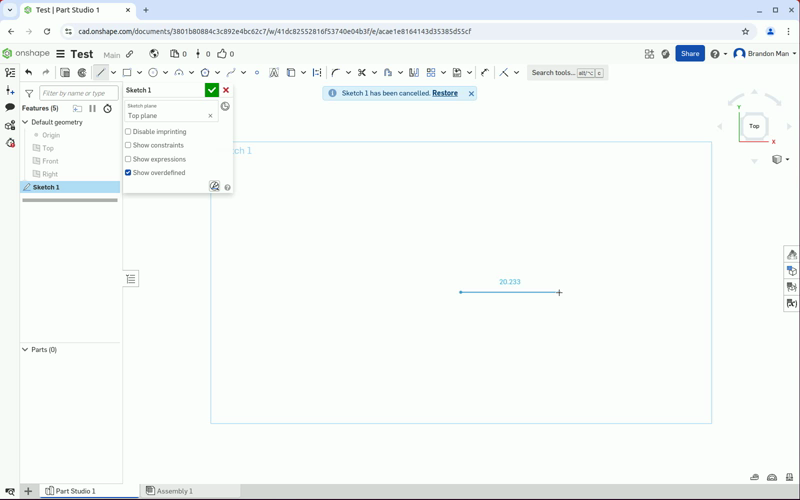
key(esc)
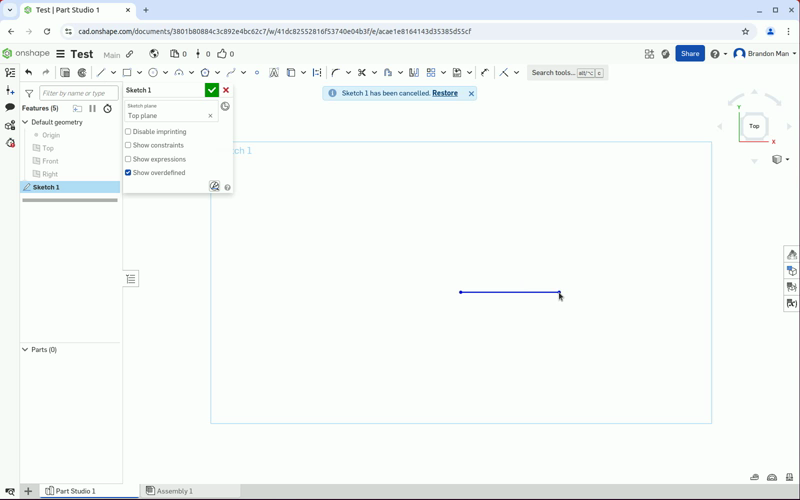
key(a)
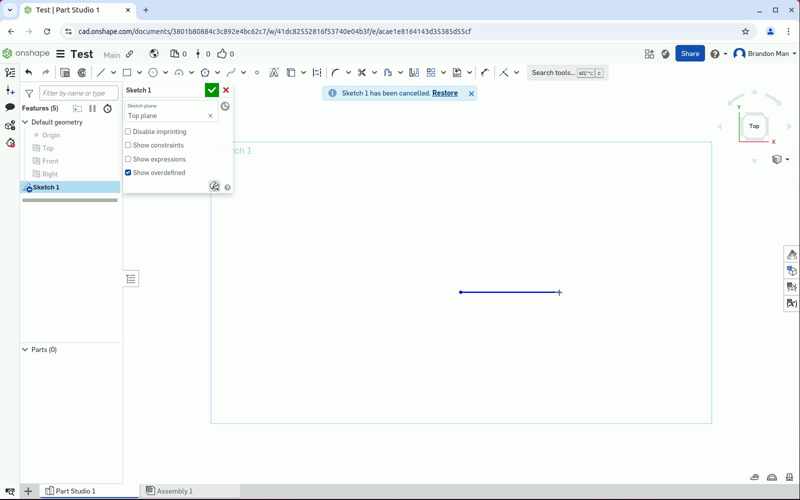
mouse_move(559, 292)
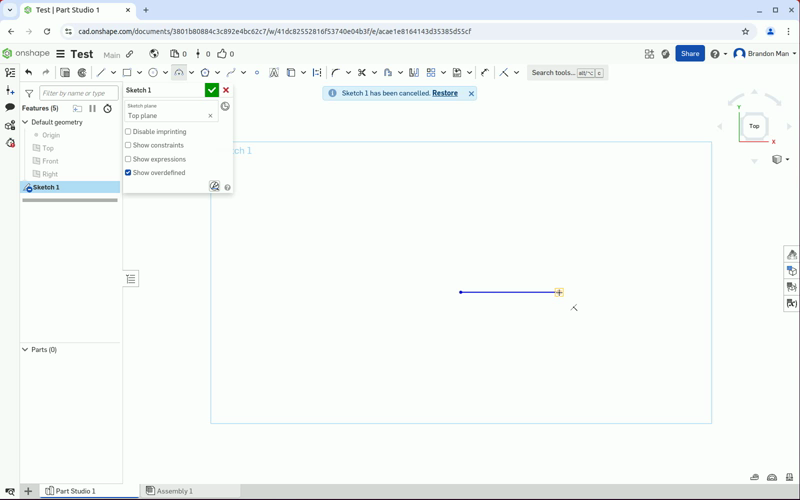
click(559, 292)
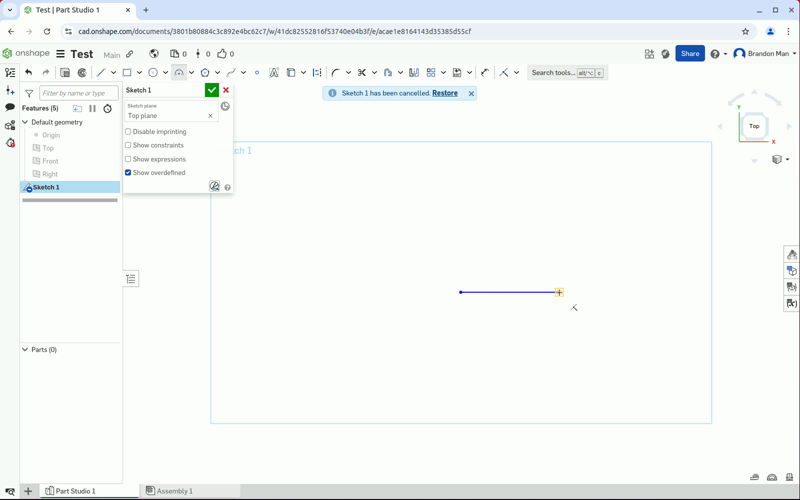
key_down(shift)
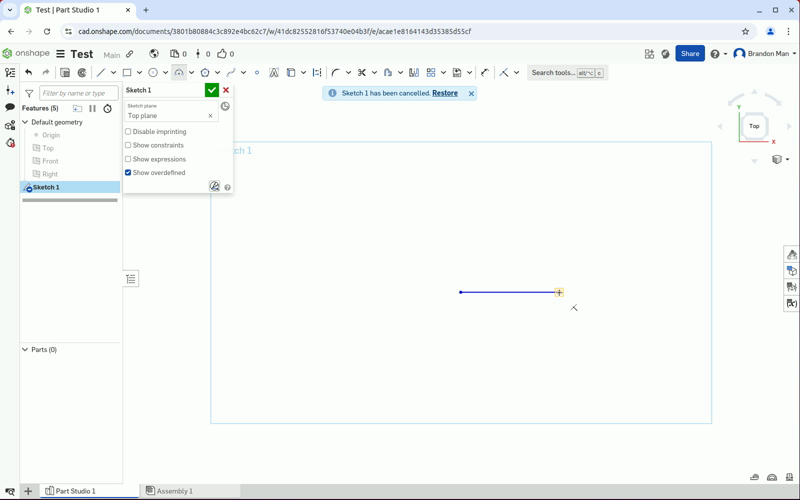
mouse_move(559, 262)
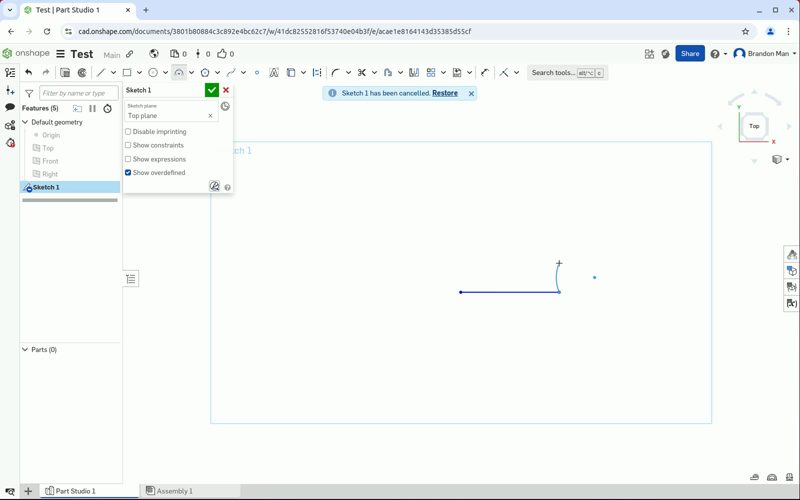
click(559, 262)
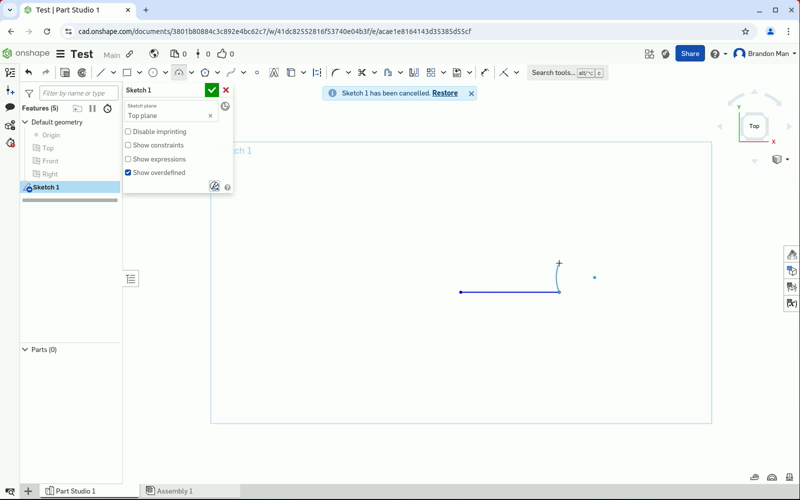
mouse_move(573, 277)
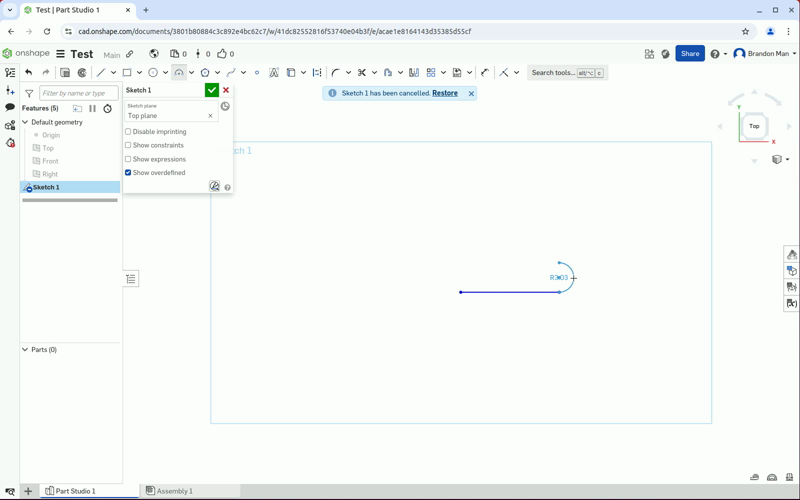
click(573, 277)
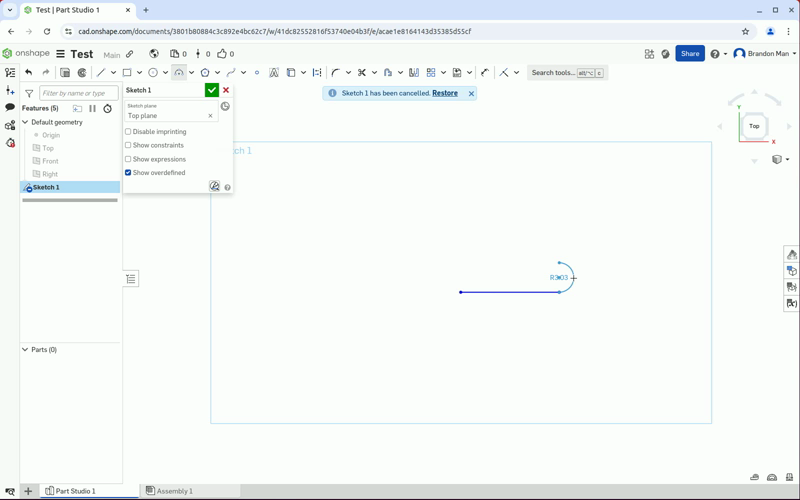
key_up(shift)
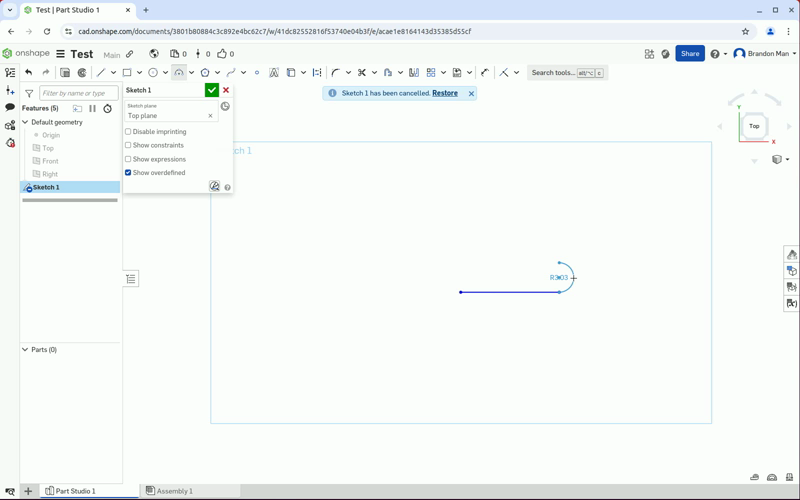
key(esc)
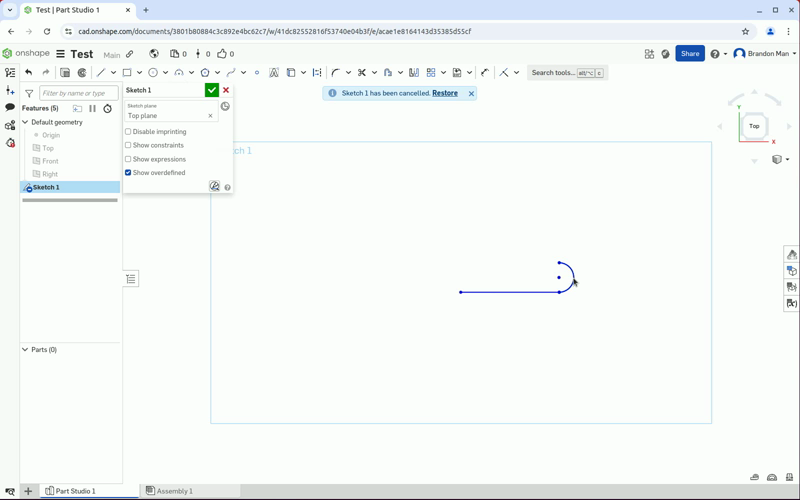
key(l)
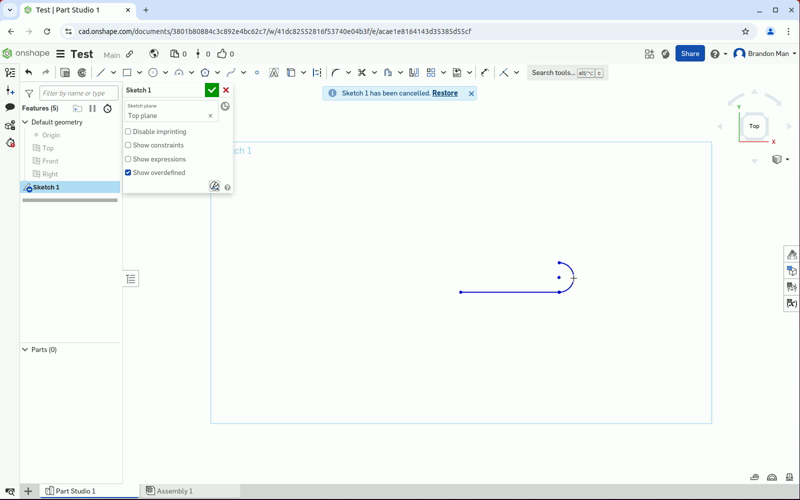
mouse_move(559, 262)
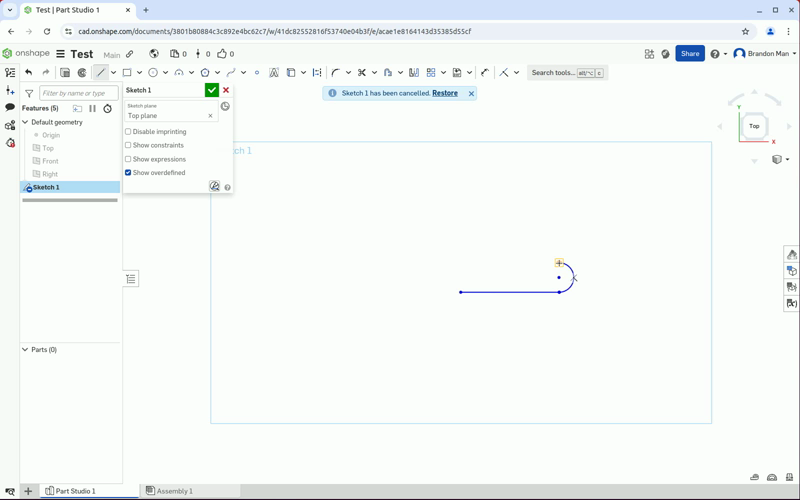
click(559, 262)
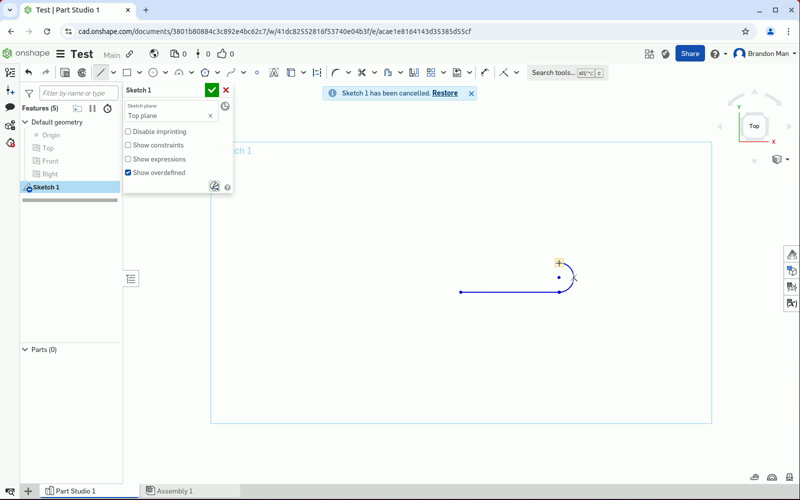
key_down(shift)
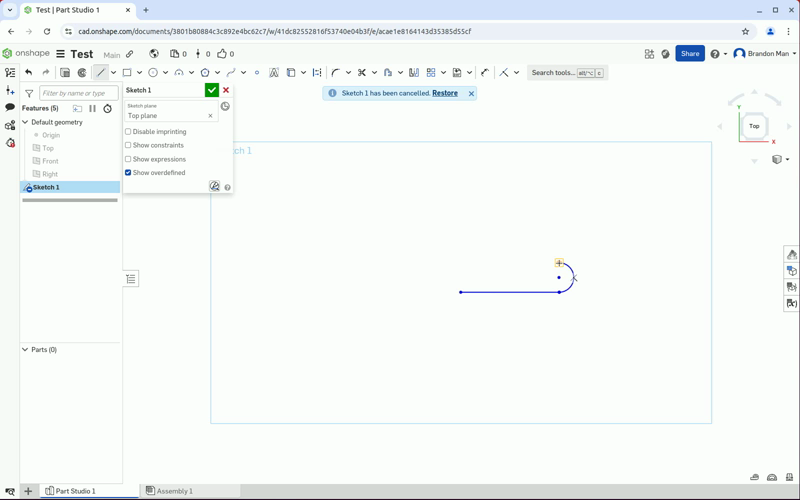
mouse_move(460, 262)
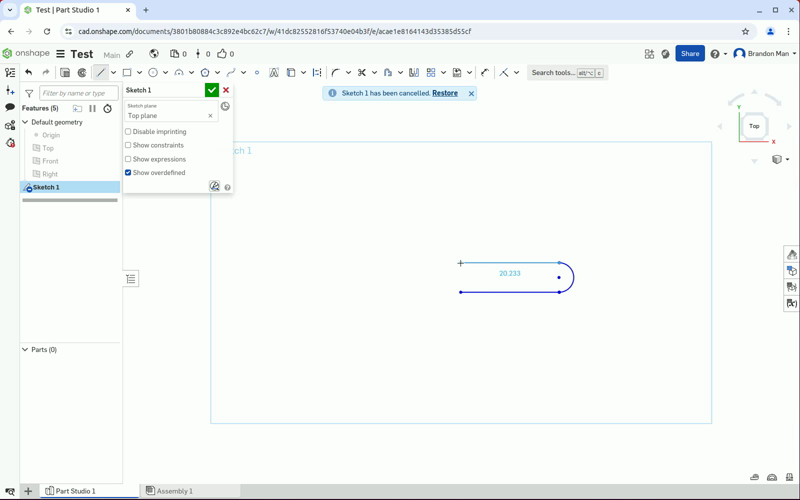
click(460, 262)
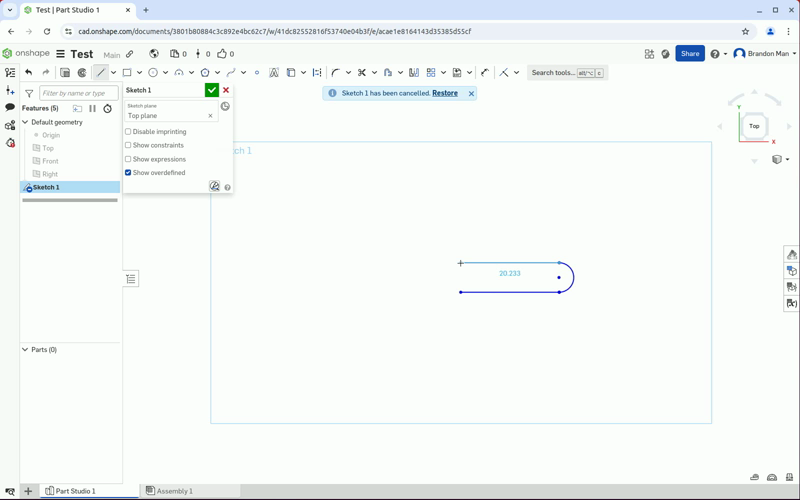
key_up(shift)
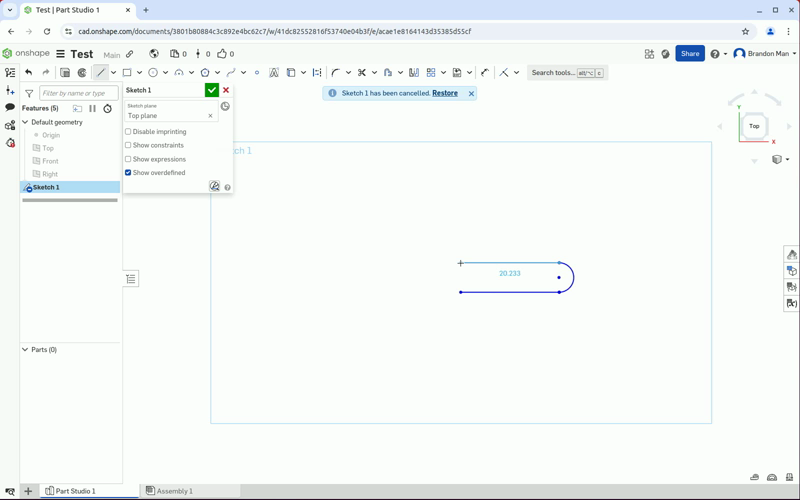
key(esc)
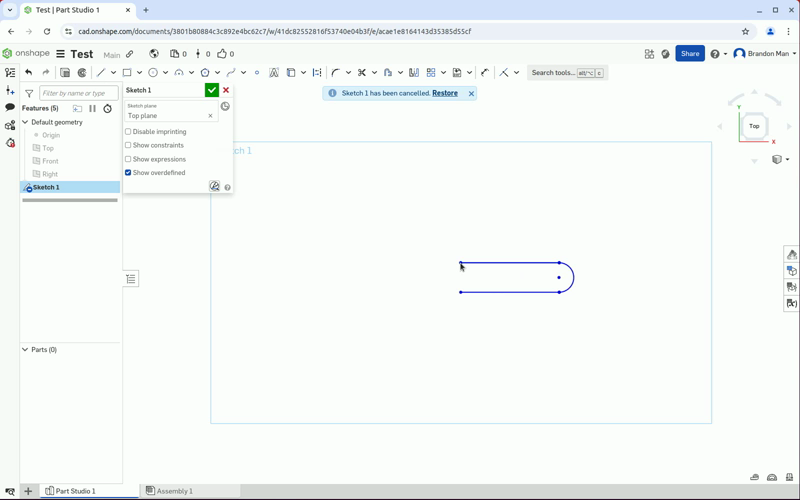
key(a)
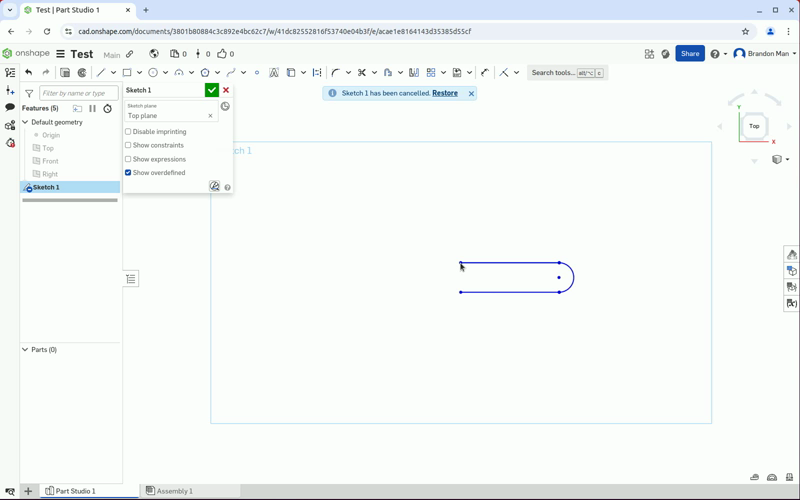
mouse_move(460, 262)
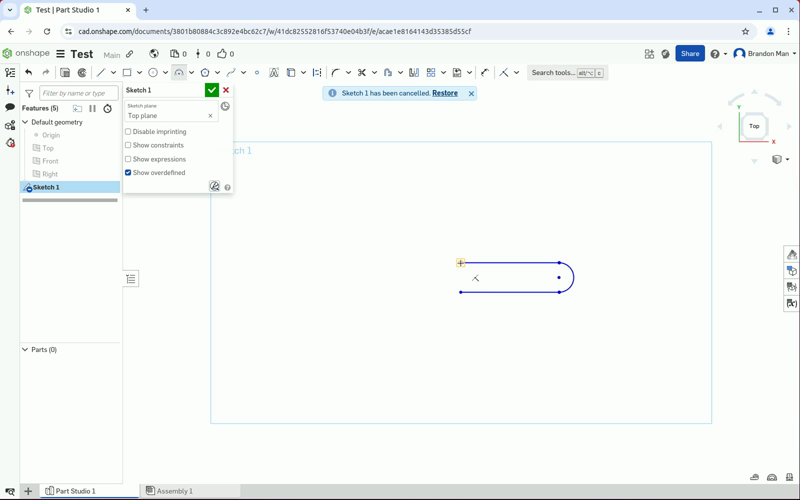
click(460, 262)
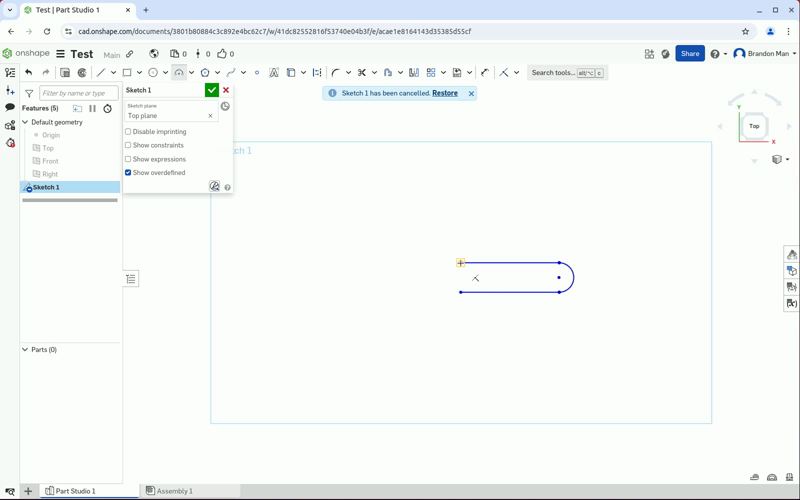
mouse_move(460, 292)
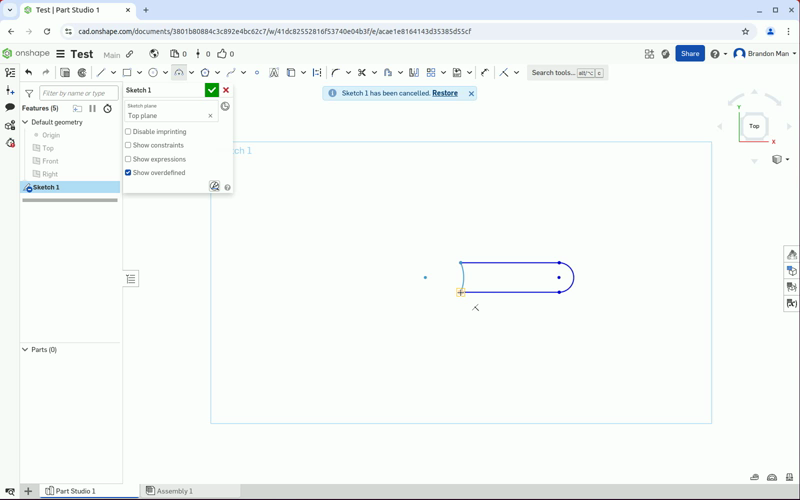
click(460, 292)
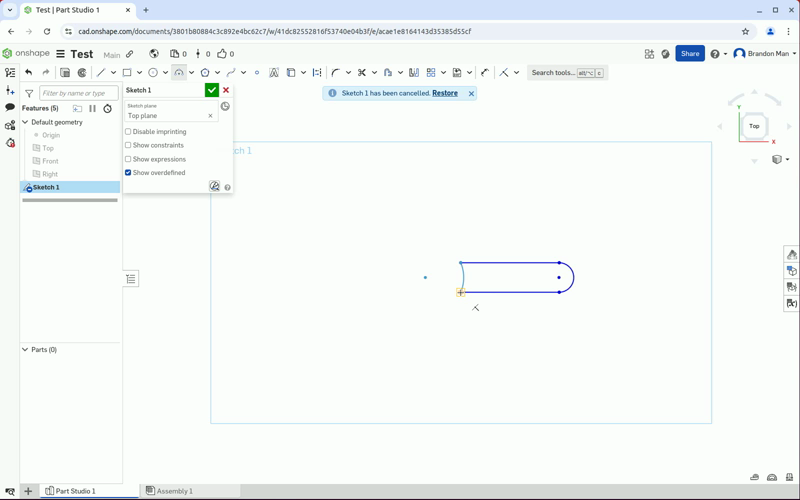
key_down(shift)
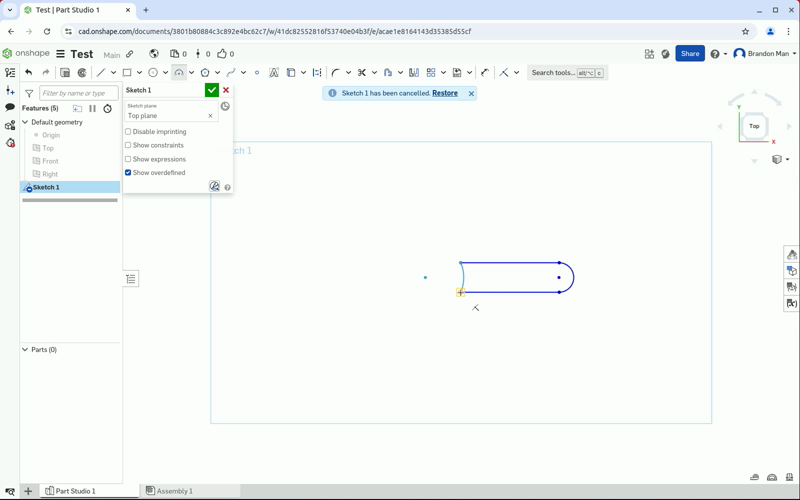
mouse_move(446, 277)
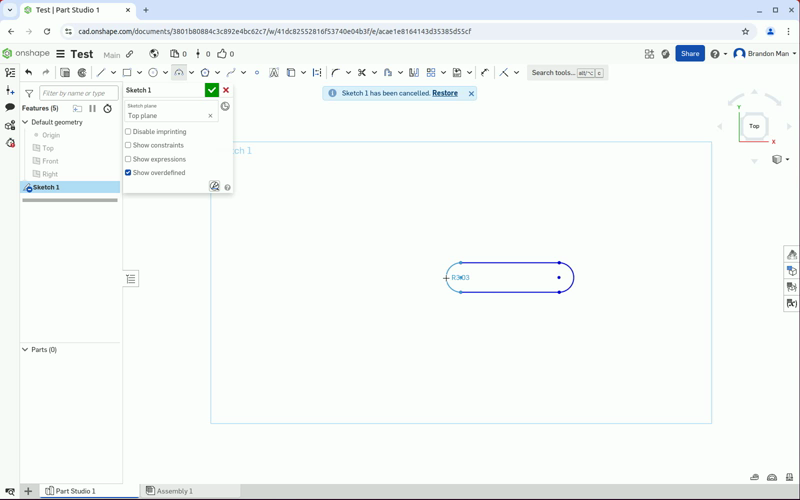
click(446, 277)
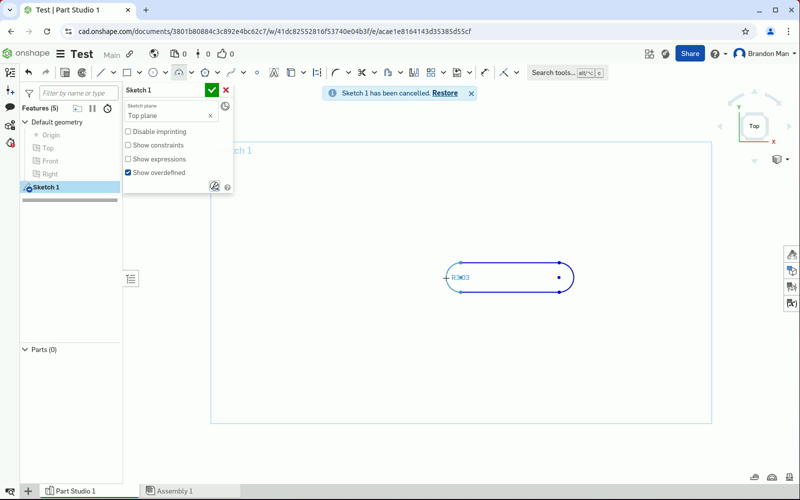
key_up(shift)
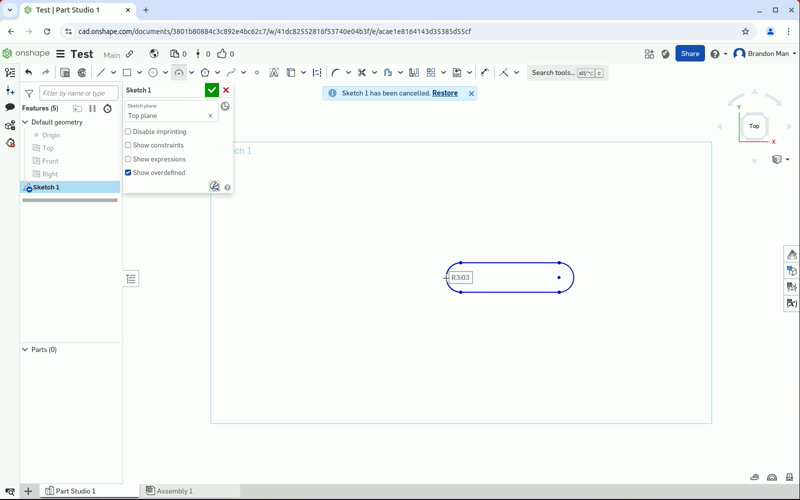
key(esc)
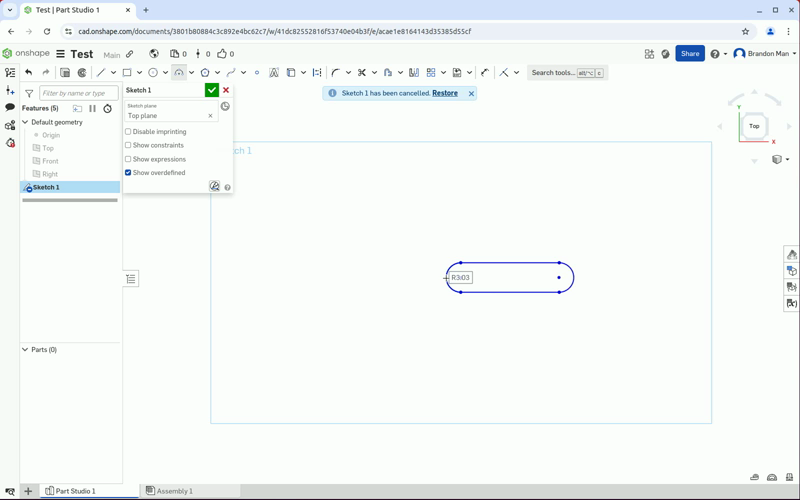
mouse_move(476, 277)
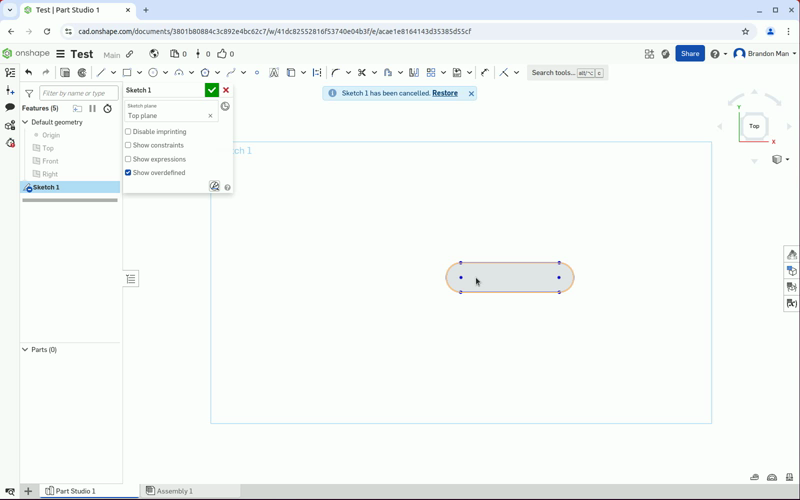
click(476, 277)
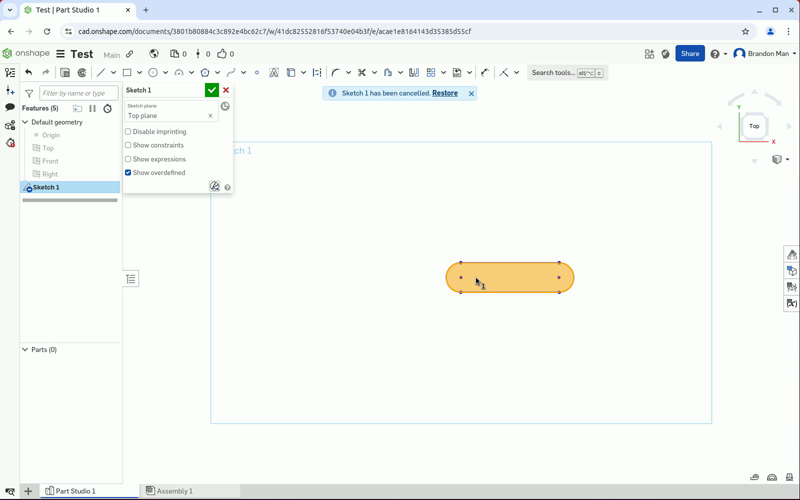
mouse_move(73, 352)
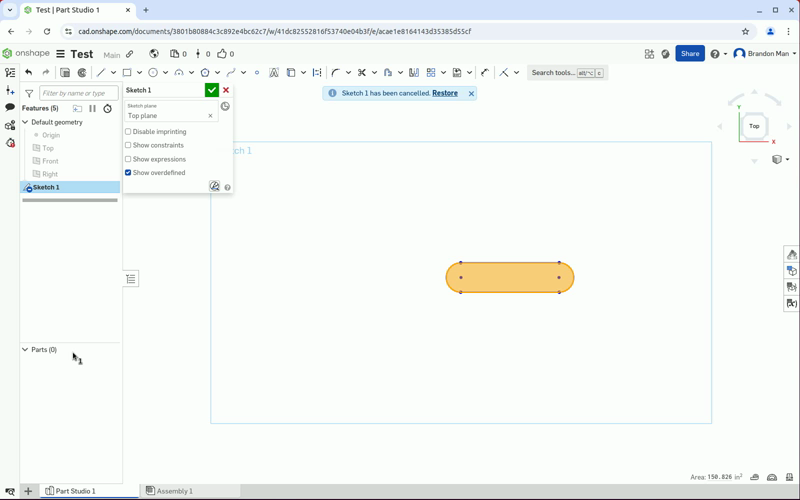
key(shift+y)
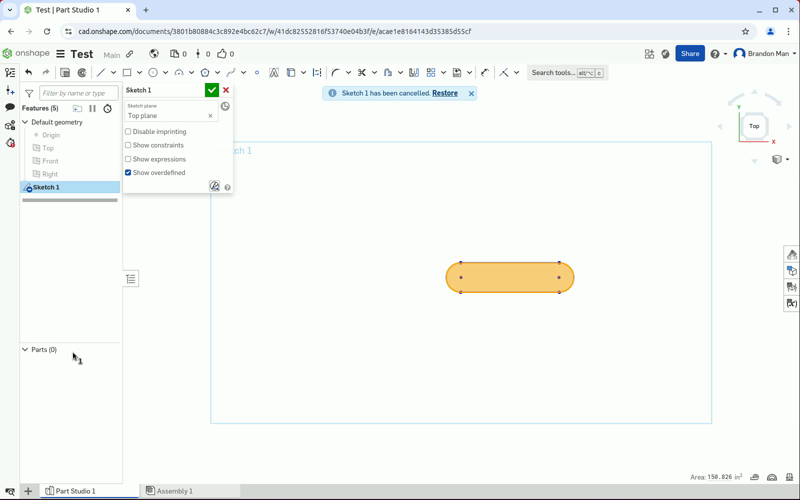
key(shift+e)
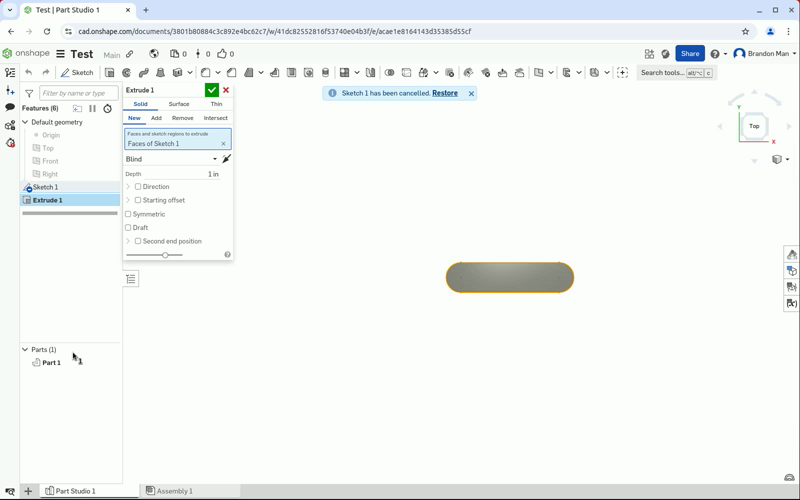
mouse_move(143, 106)
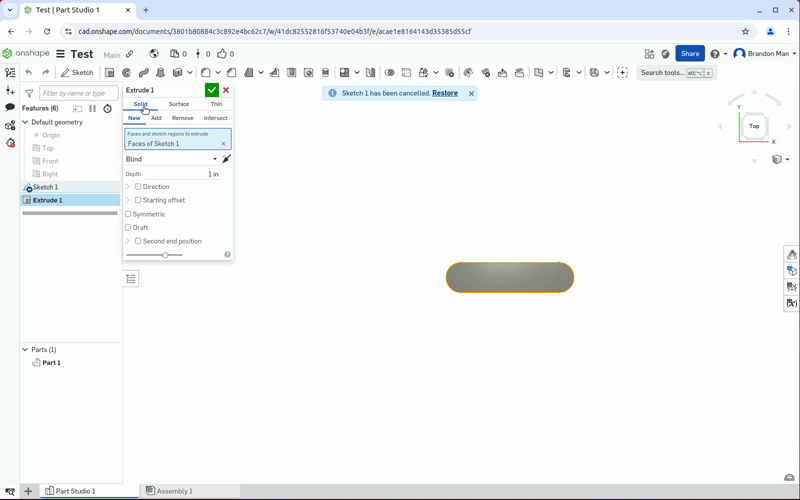
click(143, 106)
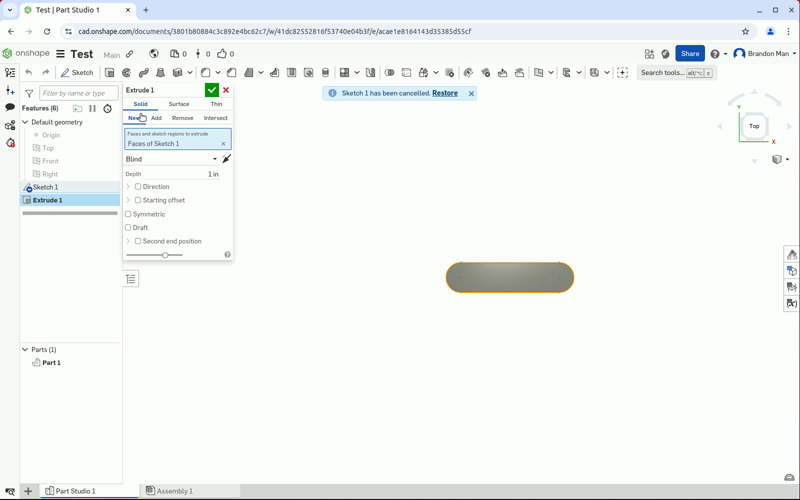
mouse_move(137, 120)
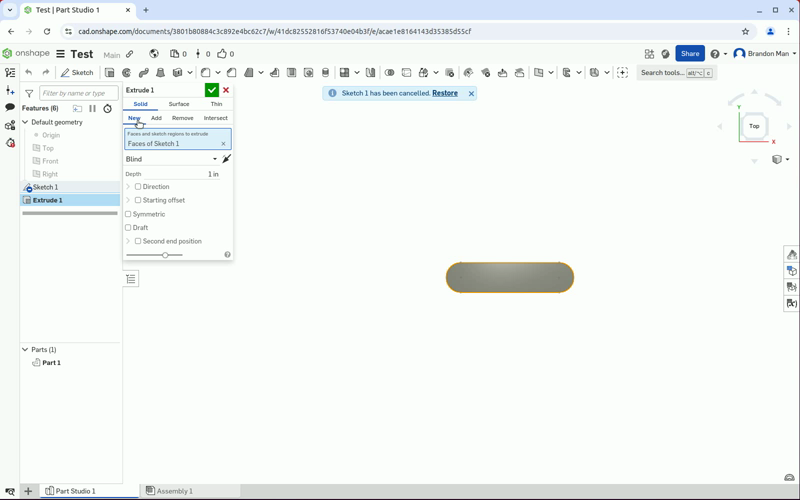
click(137, 120)
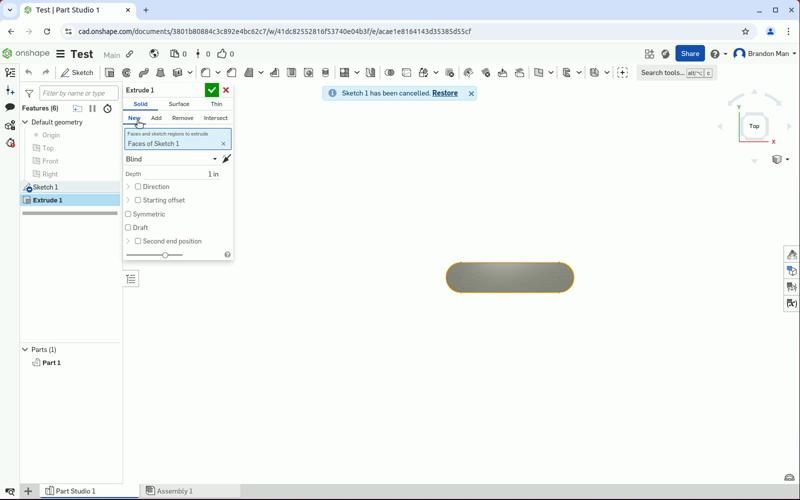
key(tab, 4)
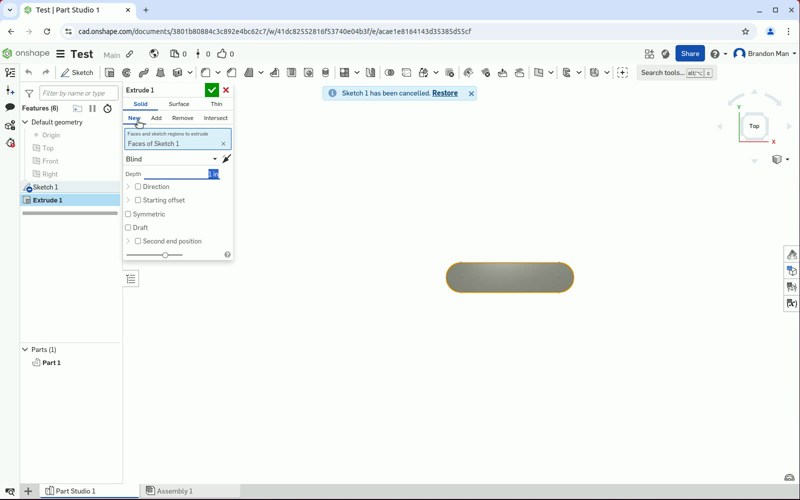
text(1.926)
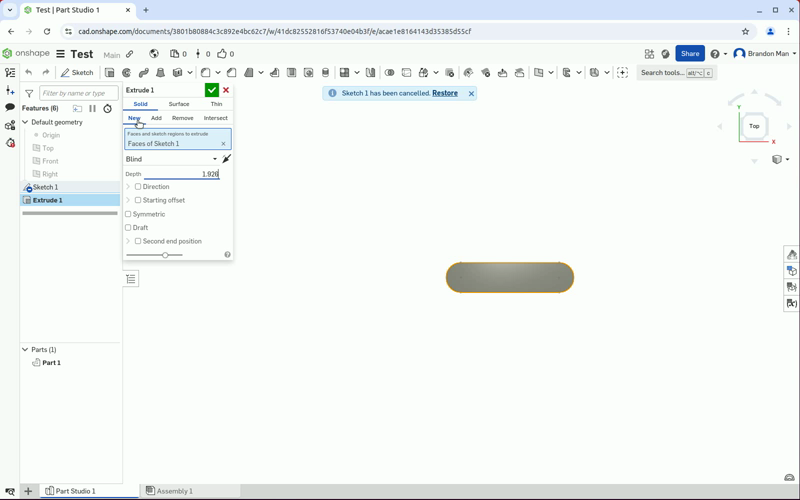
key(enter)
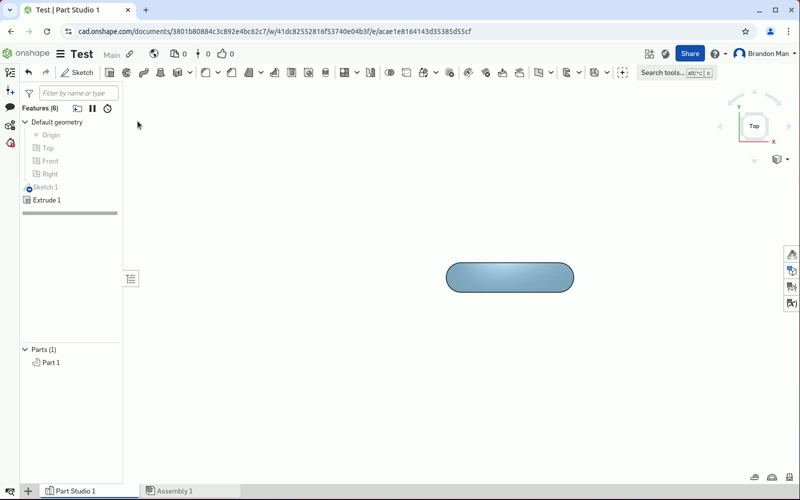
key(shift+h)
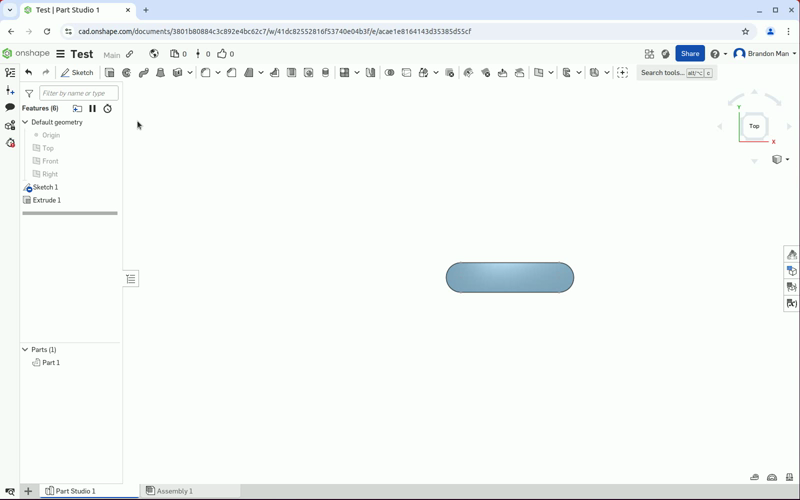
key(shift+h)
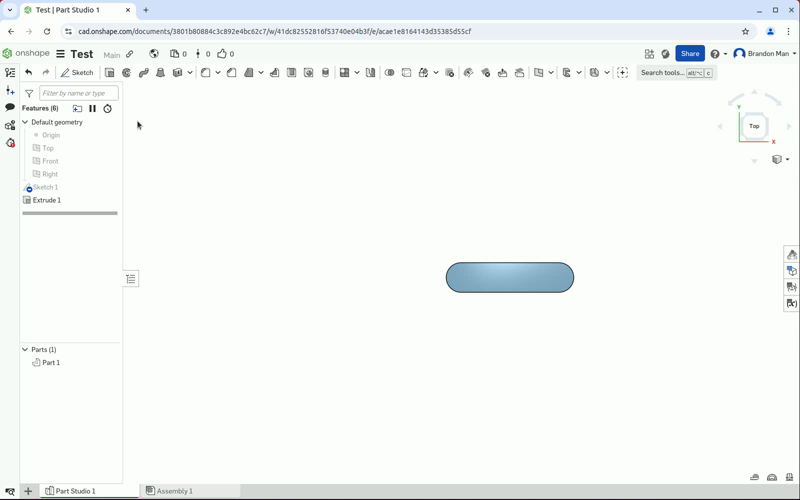
mouse_move(73, 189)
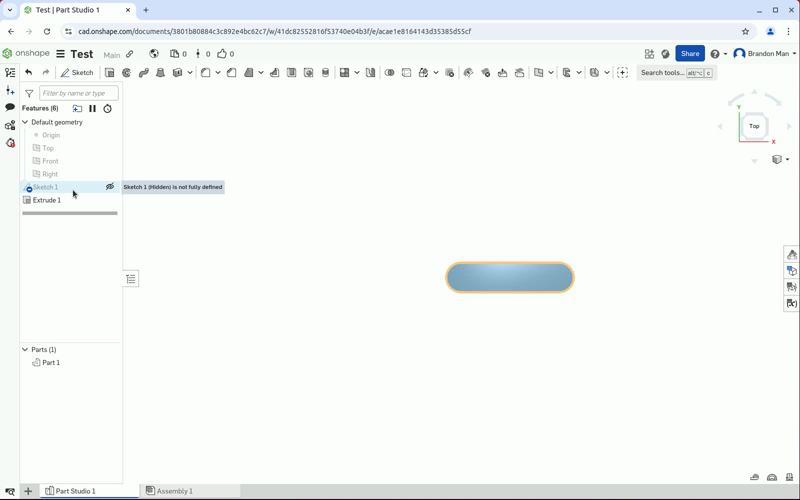
click(73, 189)
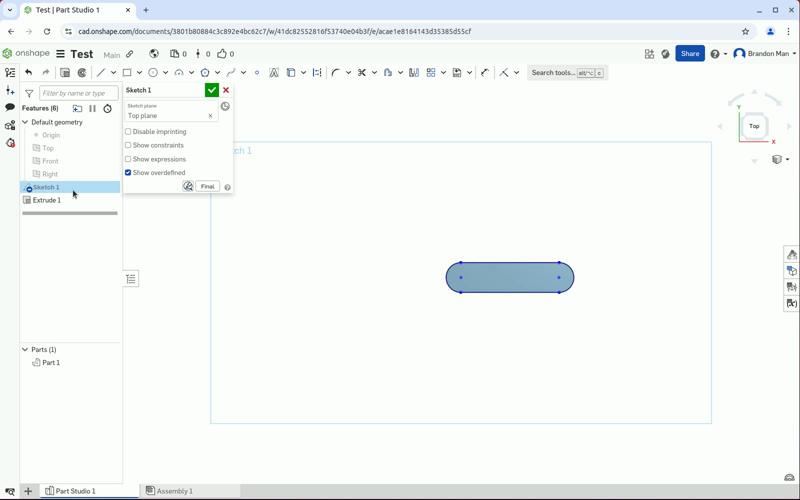
mouse_move(229, 92)
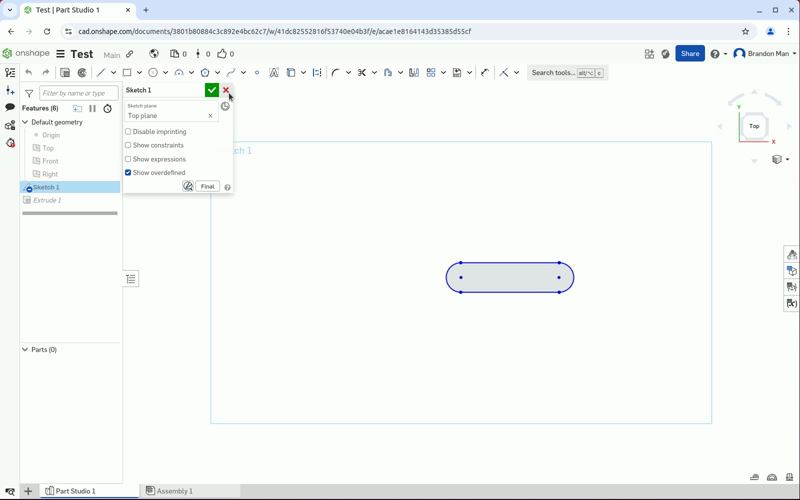
click(229, 92)
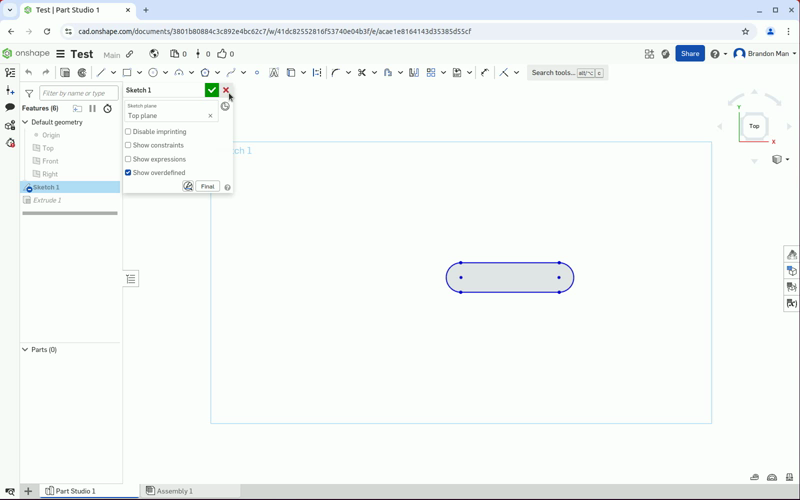
key(shift+s)
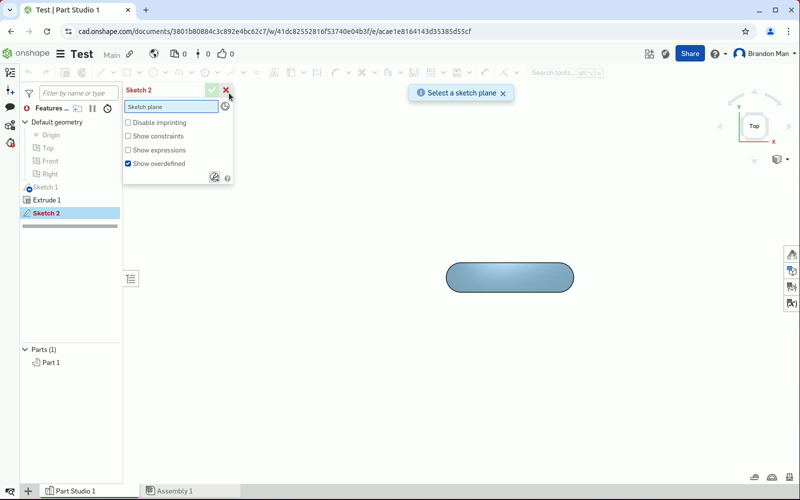
mouse_move(73, 150)
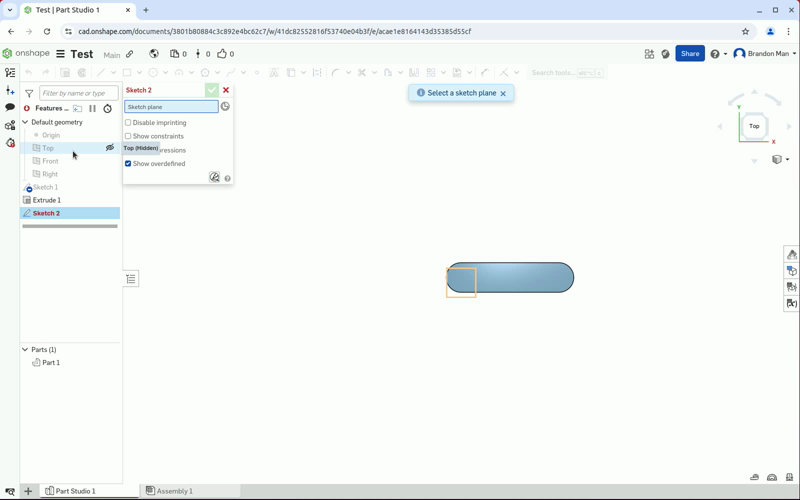
click(73, 150)
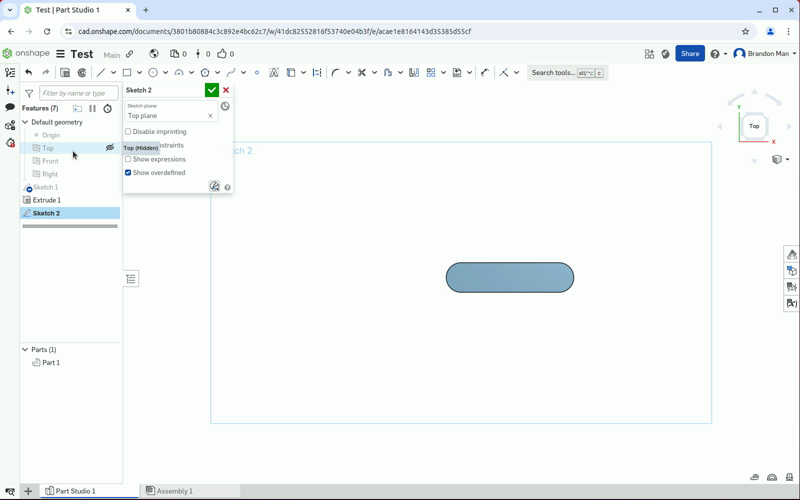
mouse_move(73, 352)
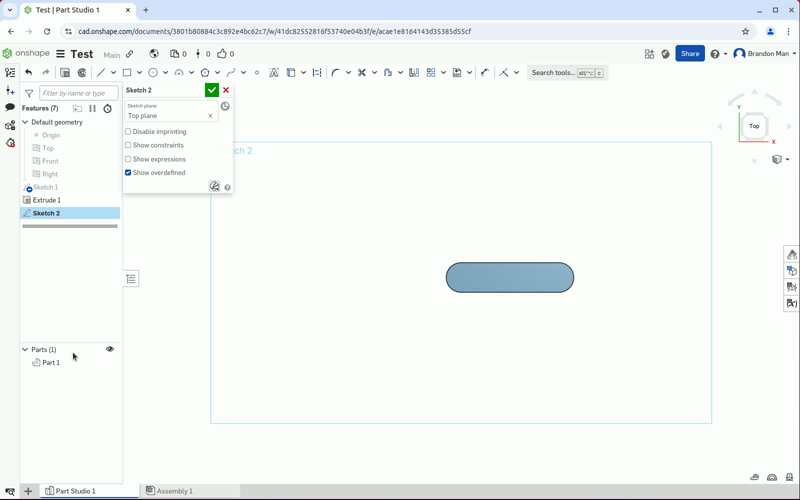
key(y)
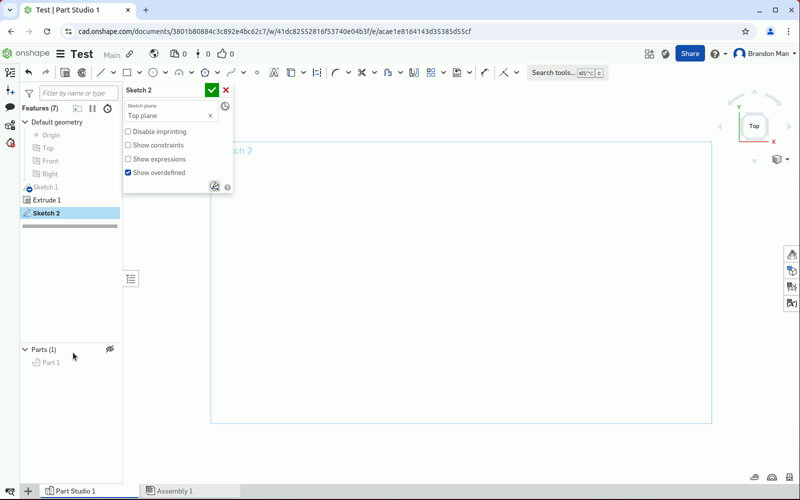
key(l)
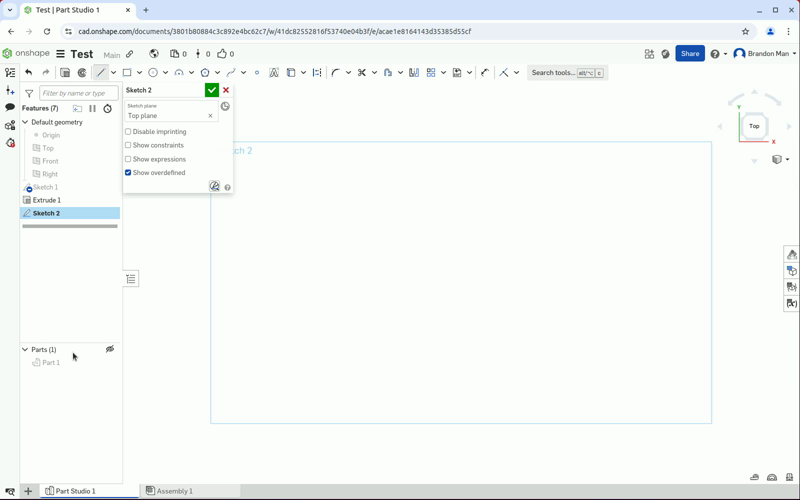
key_down(shift)
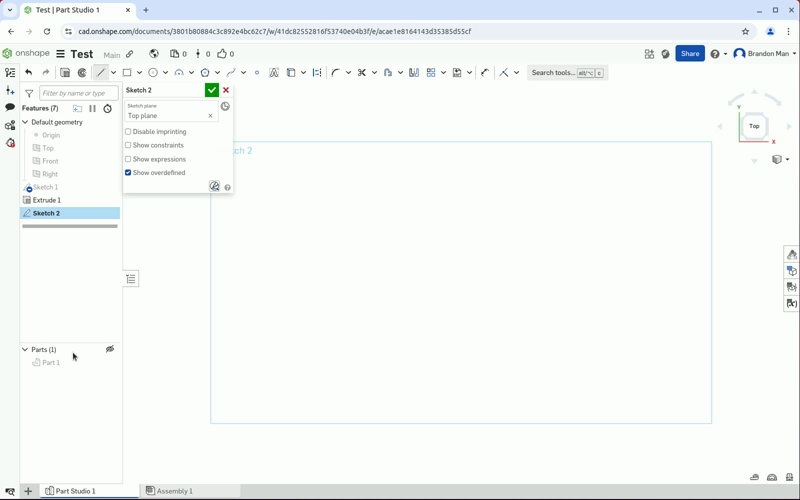
mouse_move(460, 282)
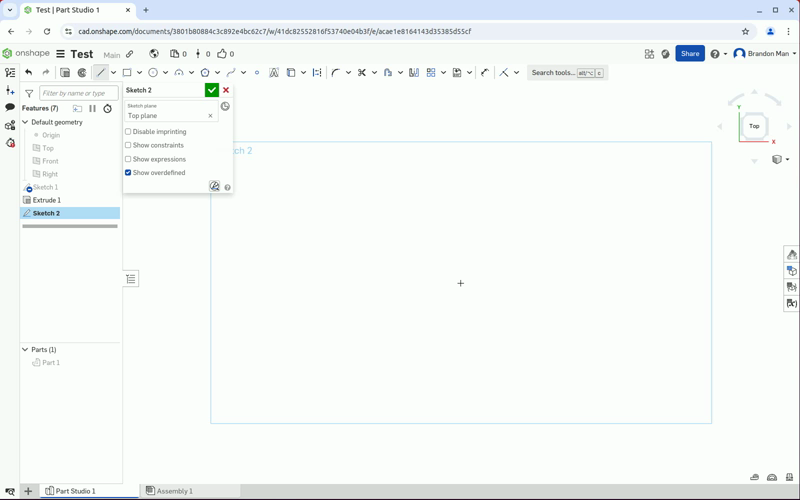
click(460, 282)
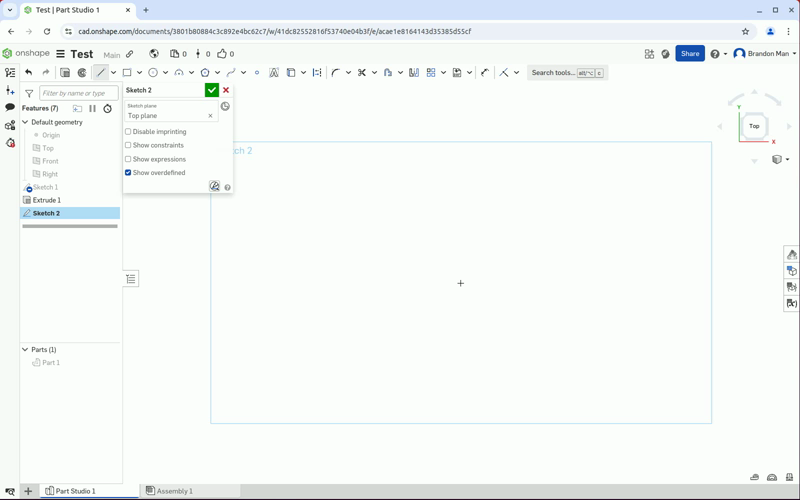
key_up(shift)
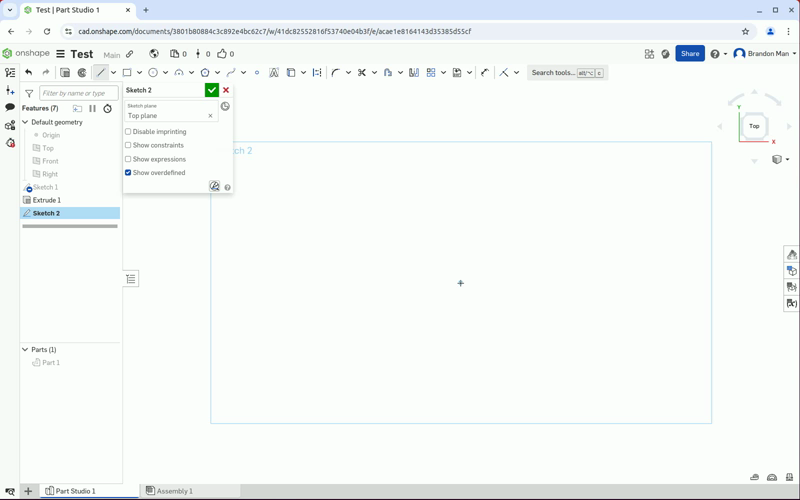
key_down(shift)
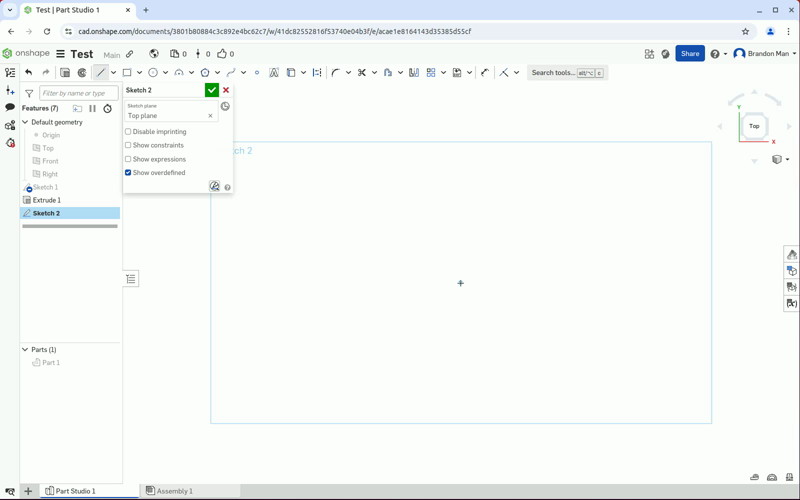
mouse_move(558, 282)
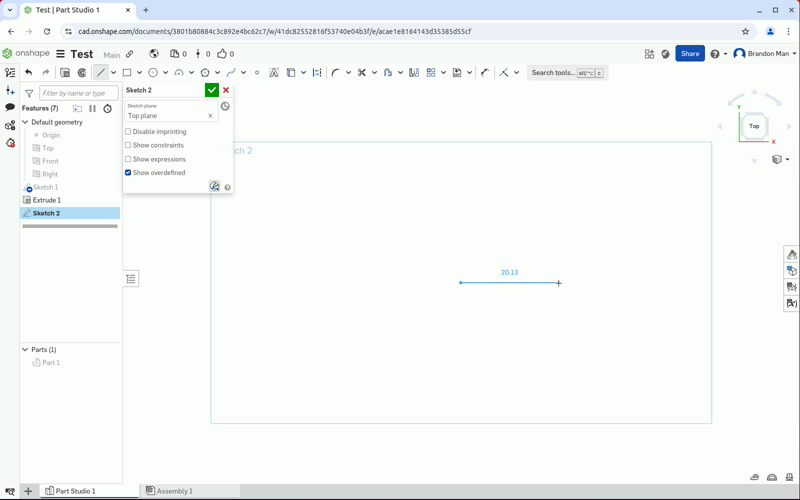
click(558, 282)
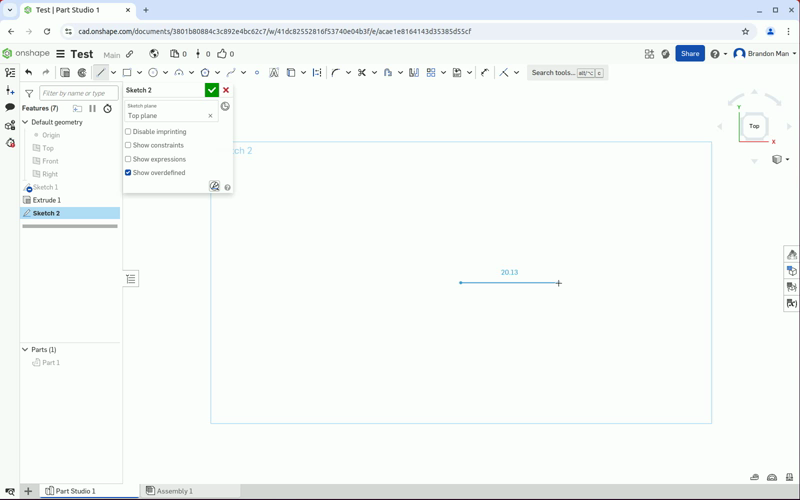
key_up(shift)
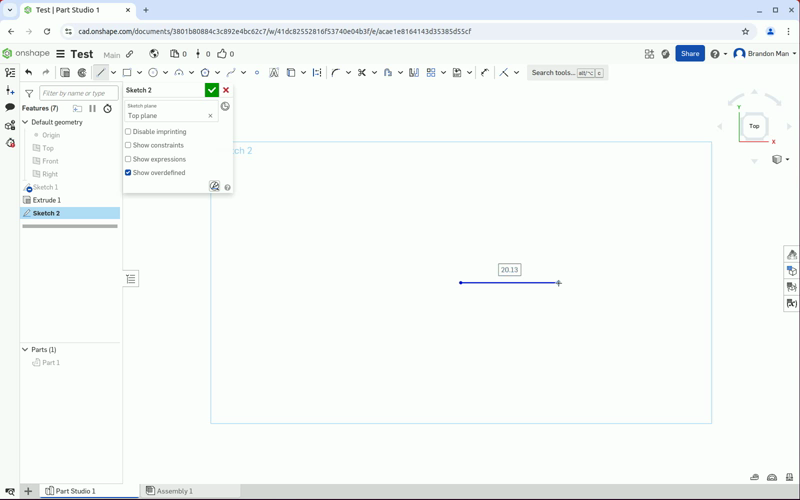
key(esc)
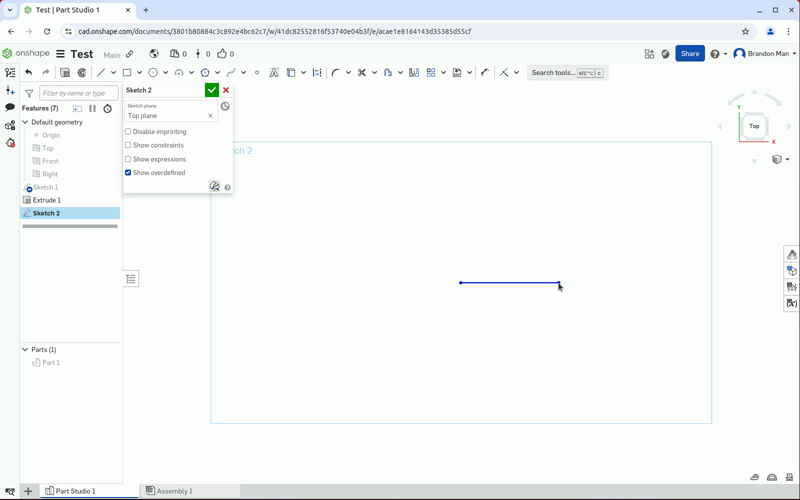
key(a)
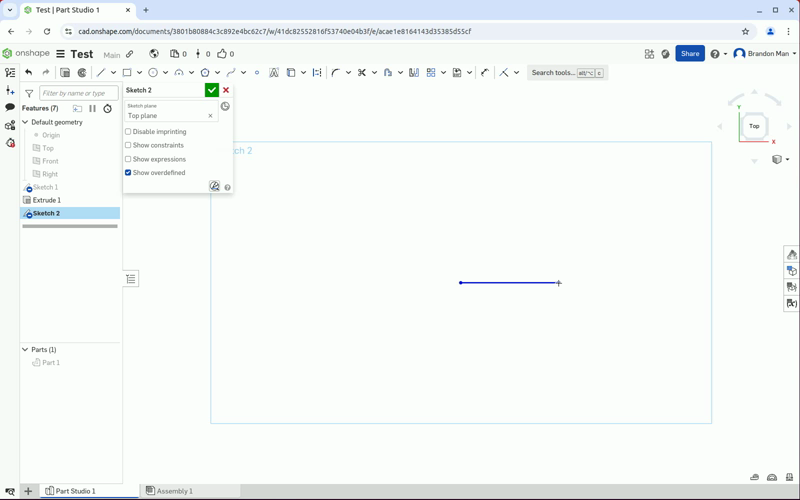
mouse_move(558, 282)
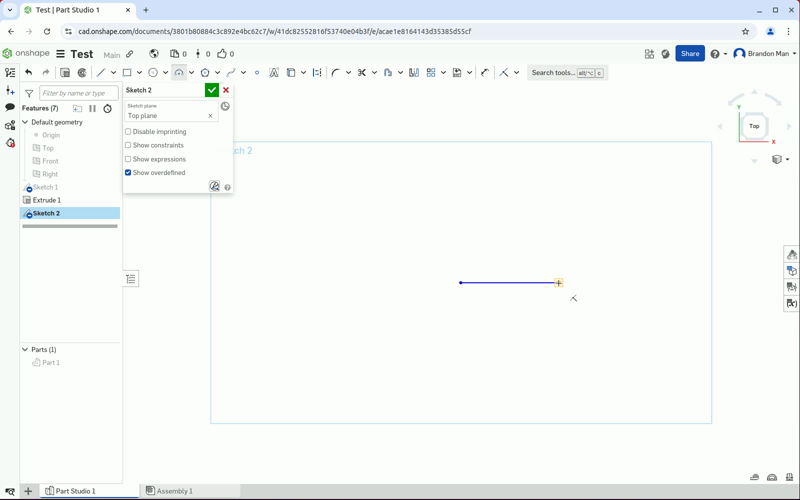
click(558, 282)
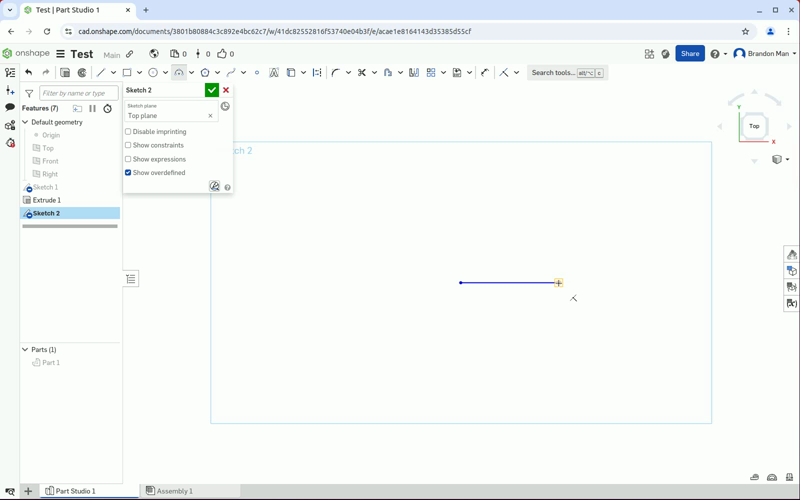
key_down(shift)
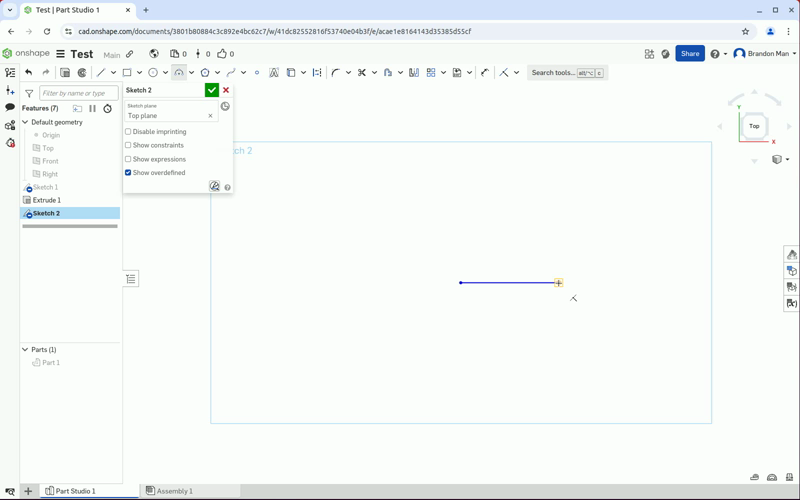
mouse_move(558, 273)
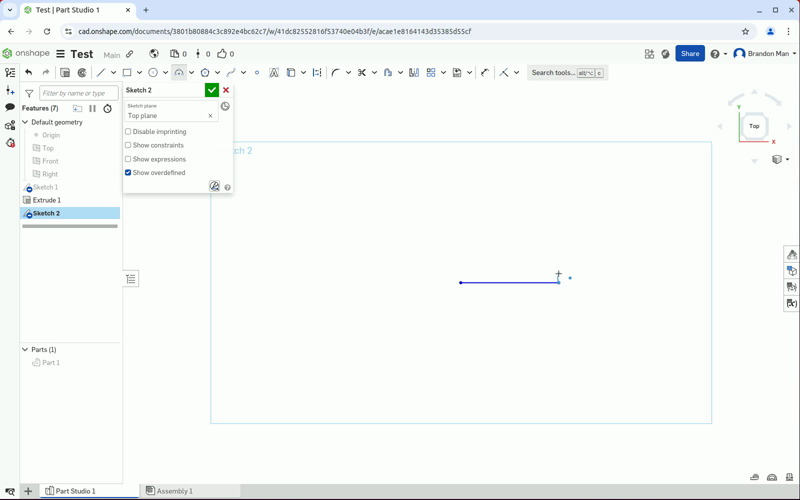
click(558, 273)
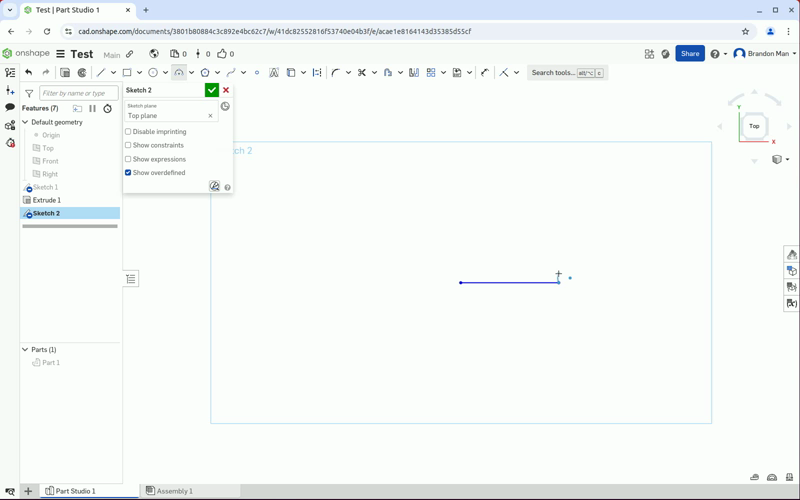
mouse_move(563, 278)
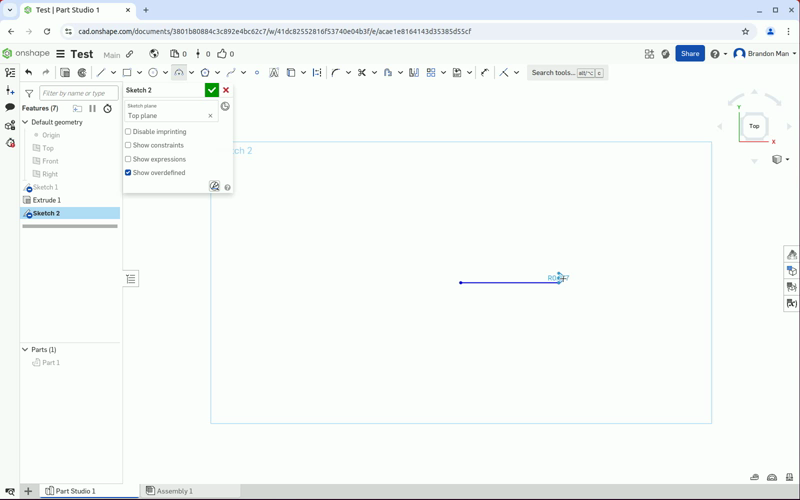
click(563, 278)
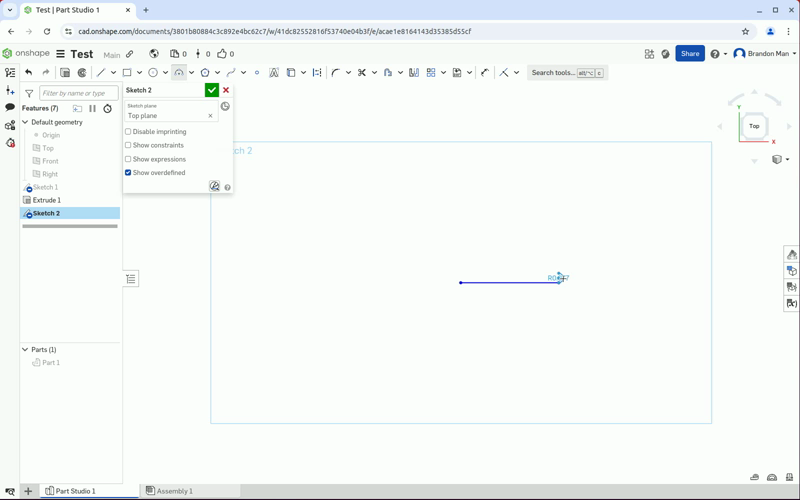
key_up(shift)
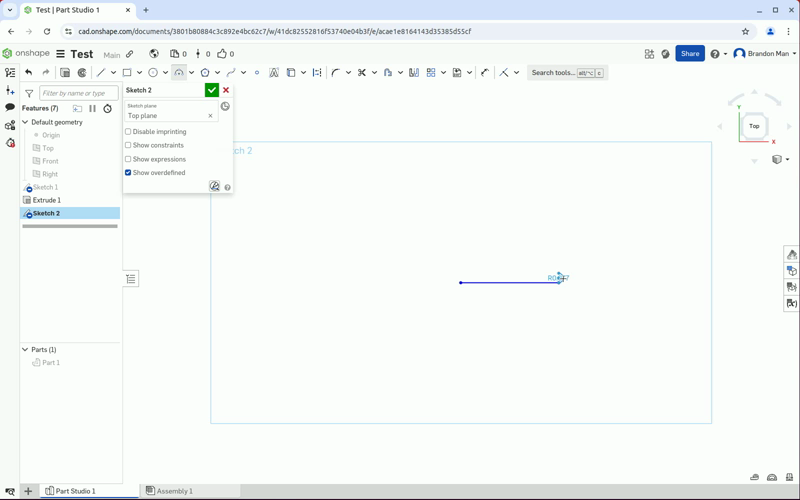
key(esc)
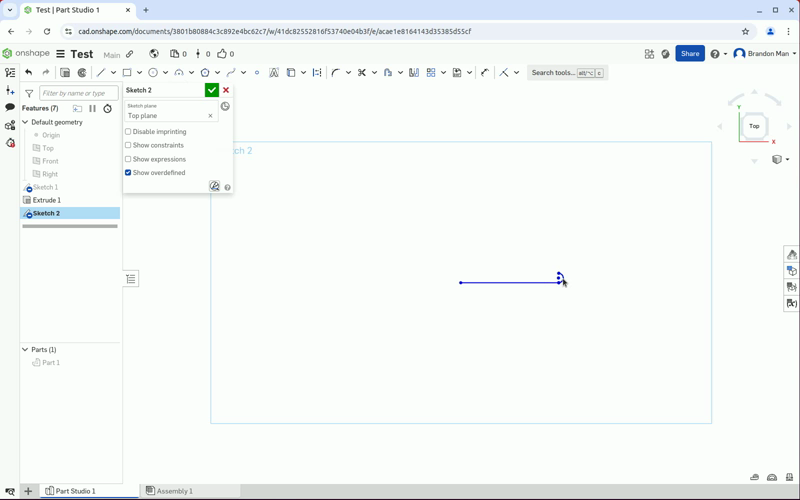
key(l)
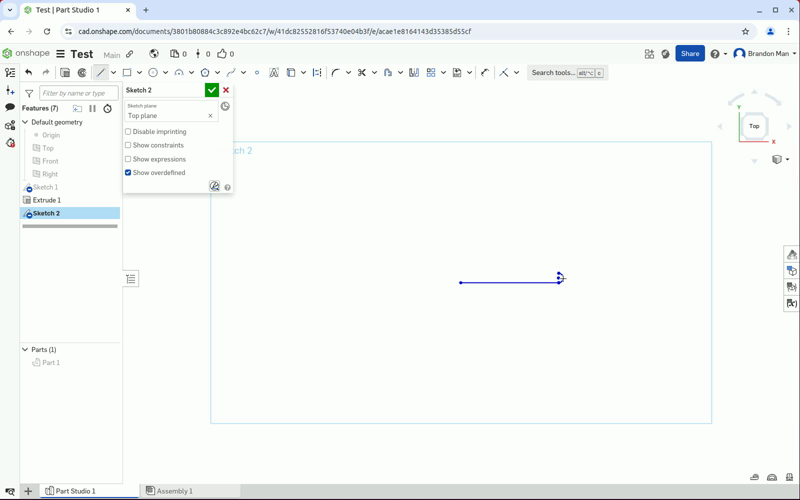
mouse_move(558, 273)
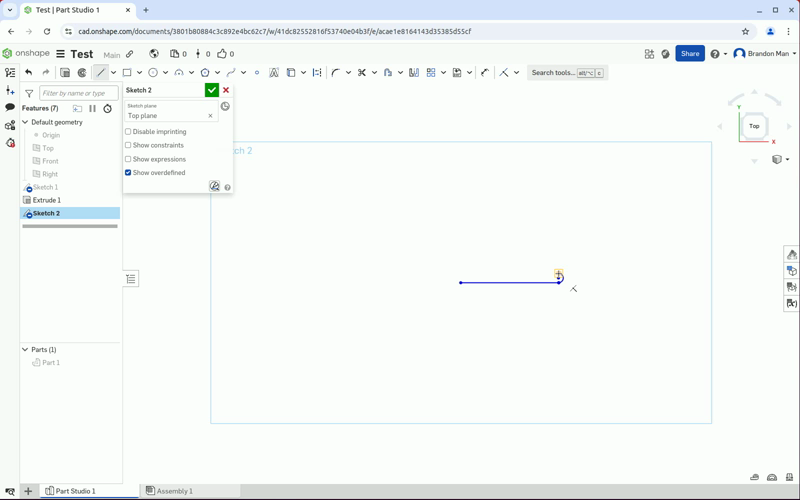
click(558, 273)
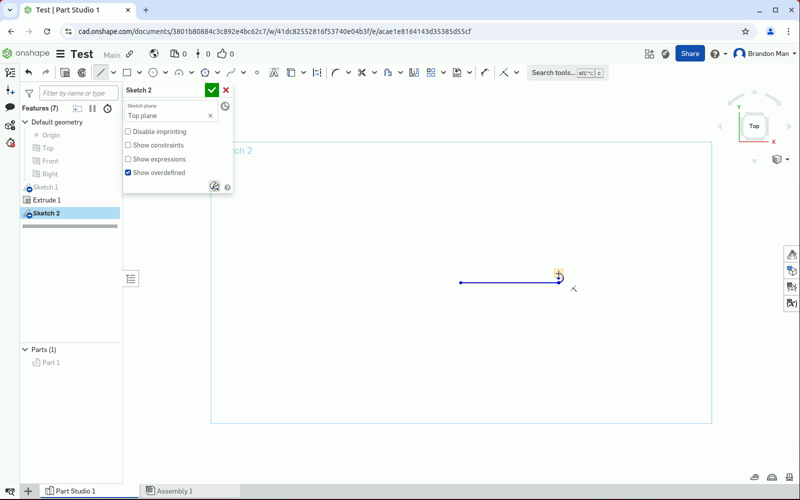
key_down(shift)
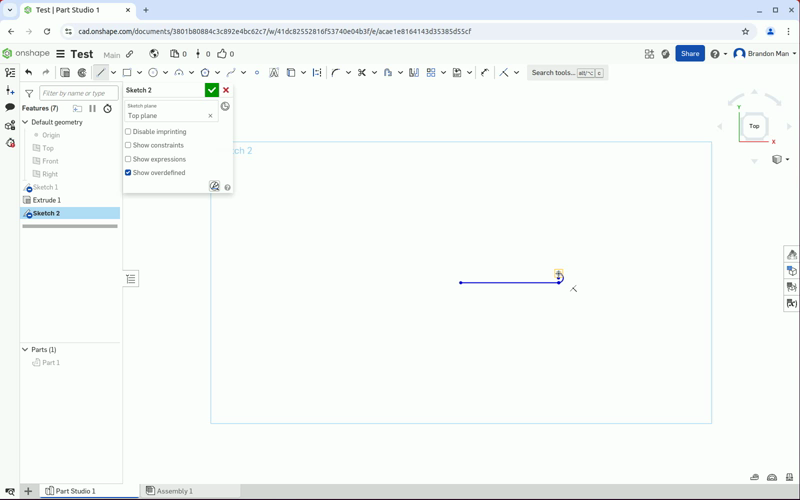
mouse_move(460, 273)
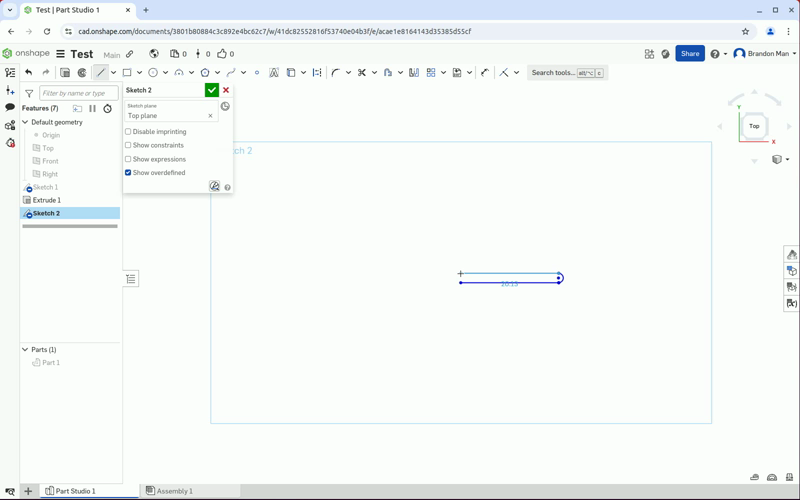
click(460, 273)
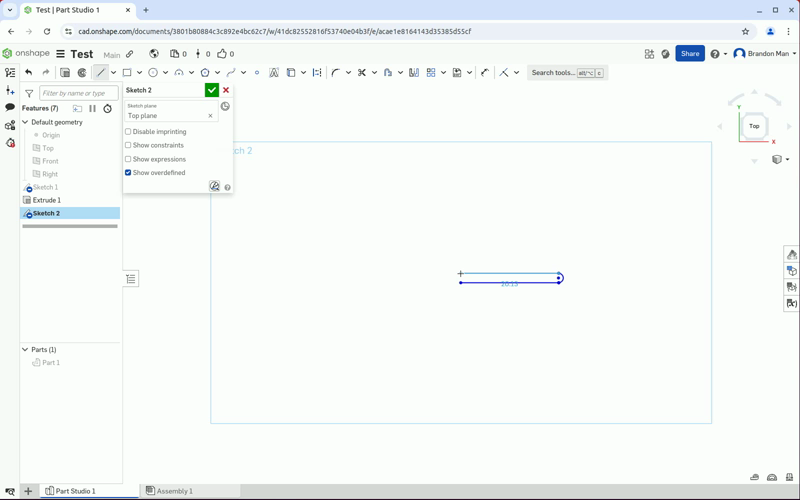
key_up(shift)
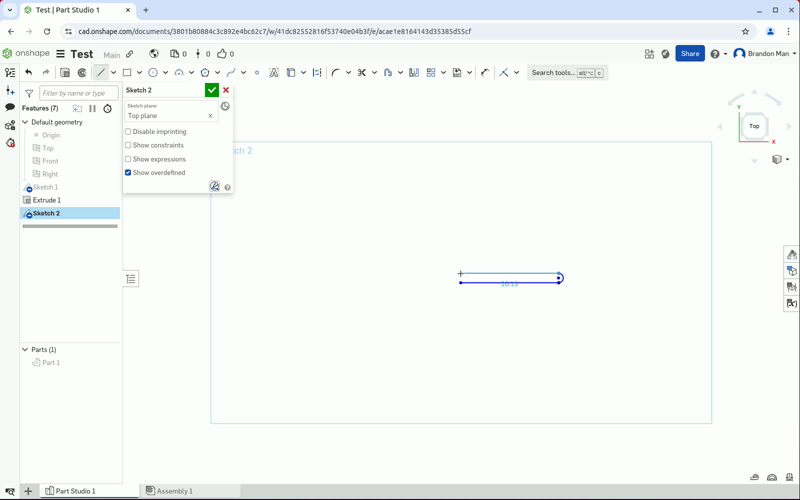
key(esc)
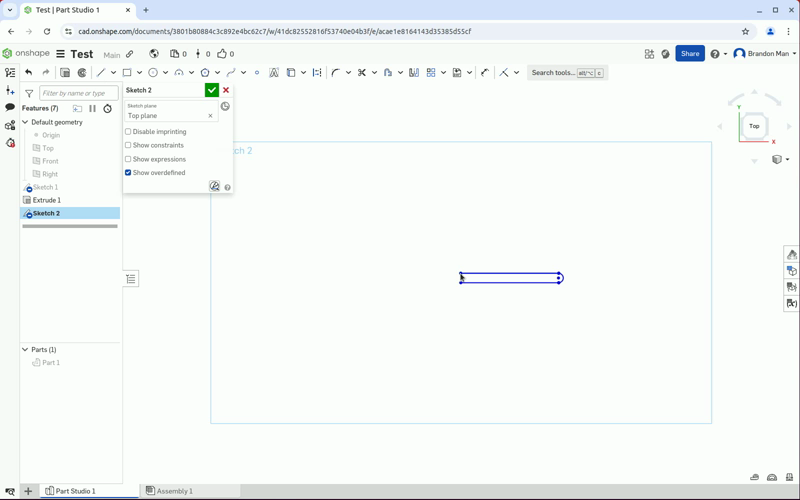
key(a)
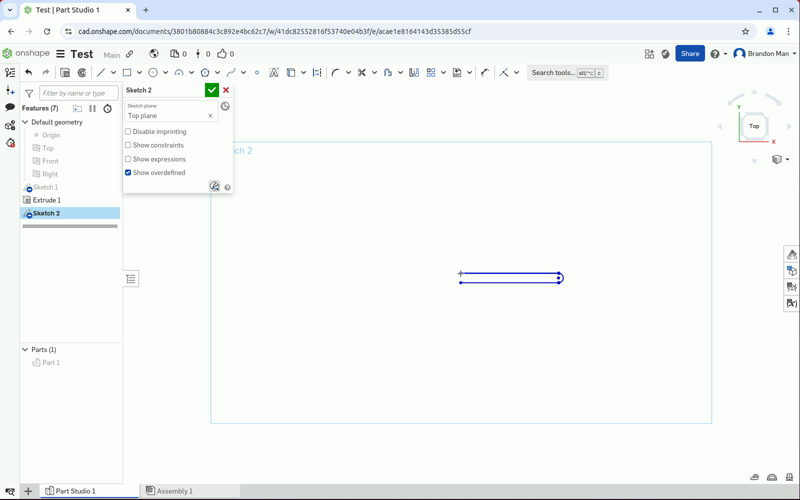
mouse_move(460, 273)
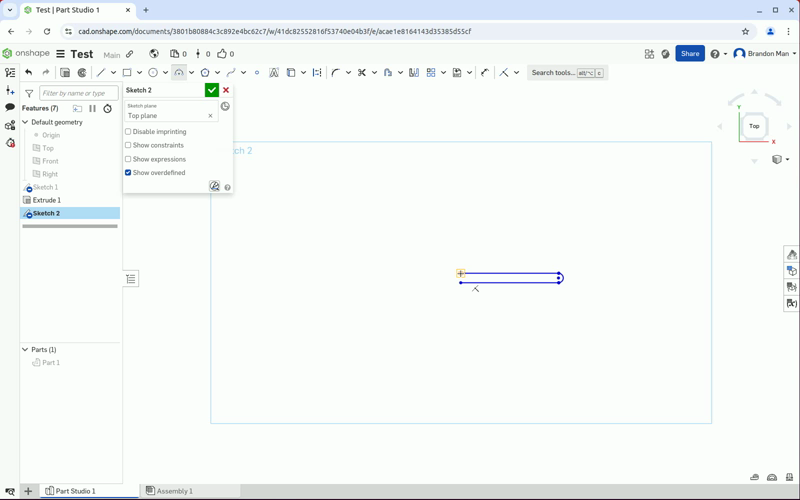
click(460, 273)
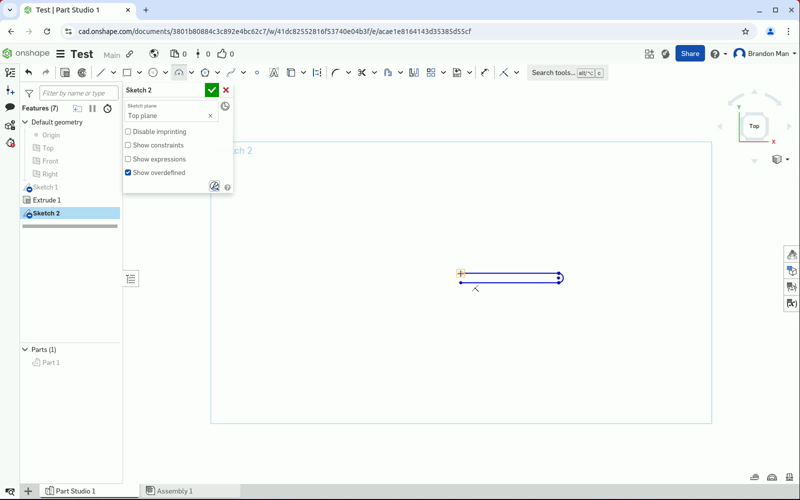
mouse_move(460, 282)
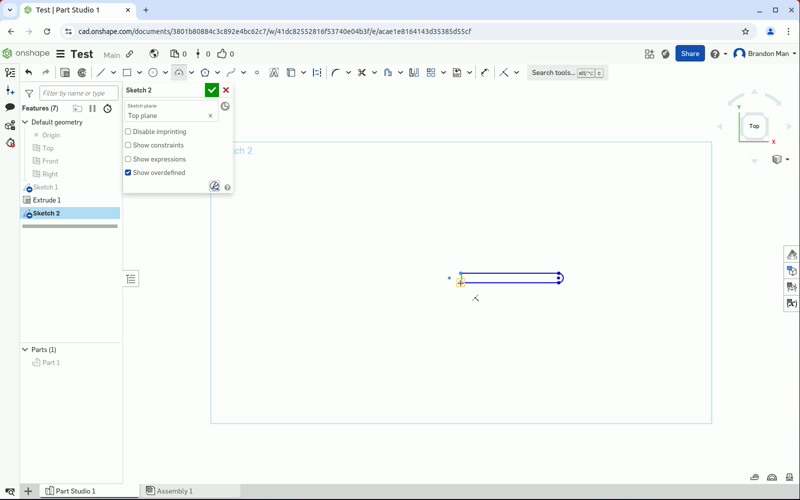
click(460, 282)
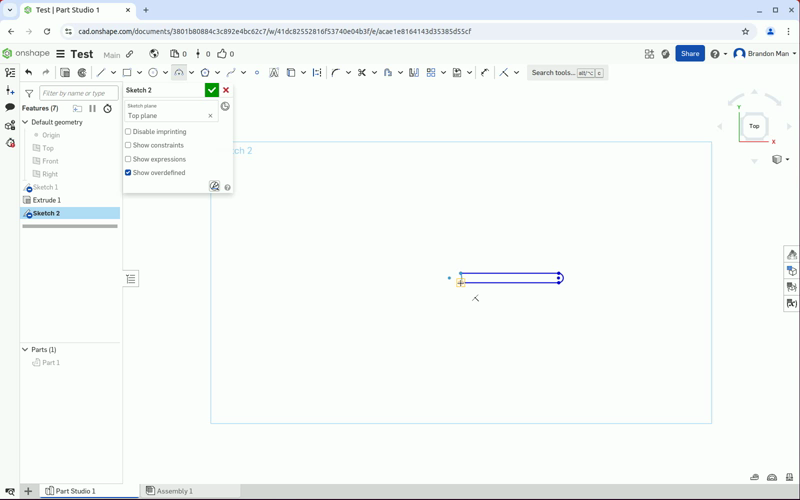
key_down(shift)
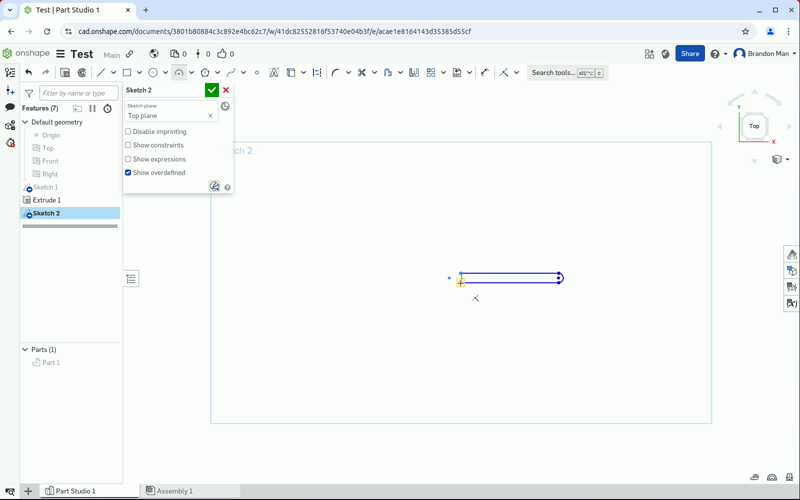
mouse_move(456, 278)
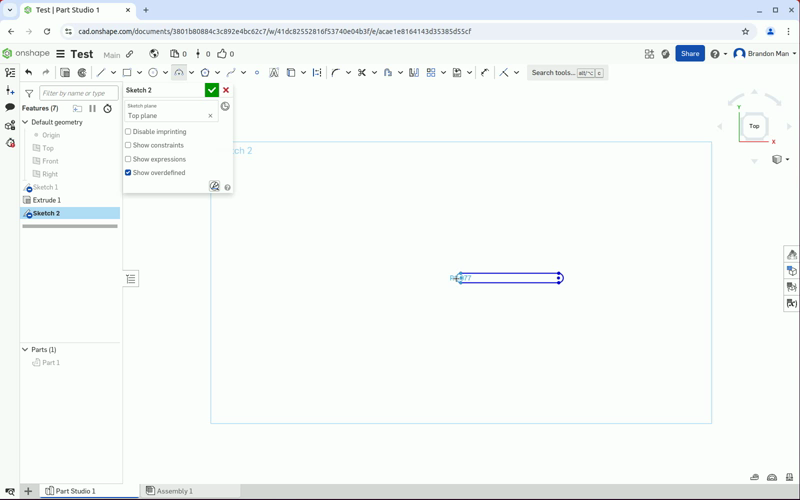
click(456, 278)
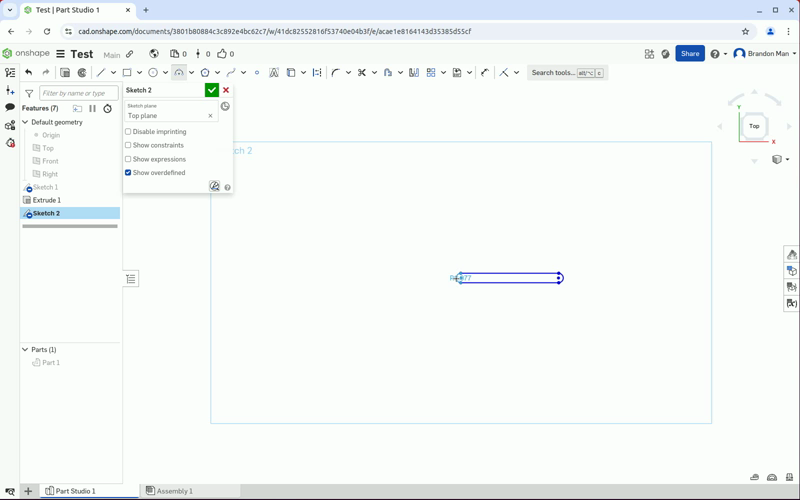
key_up(shift)
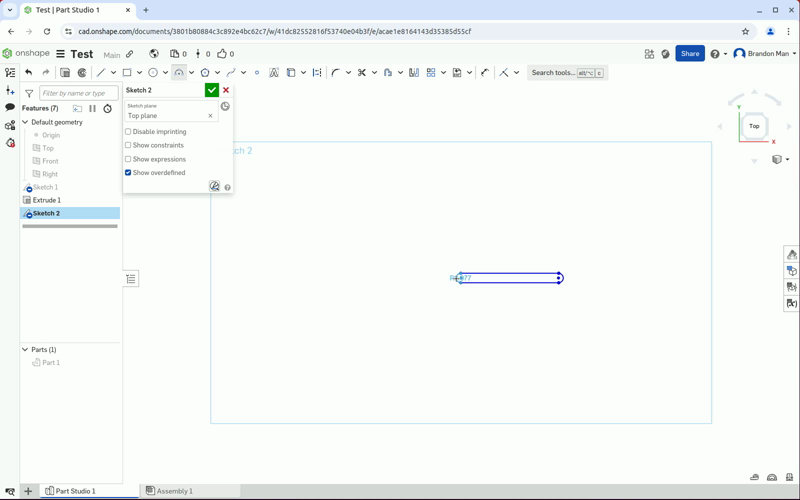
key(esc)
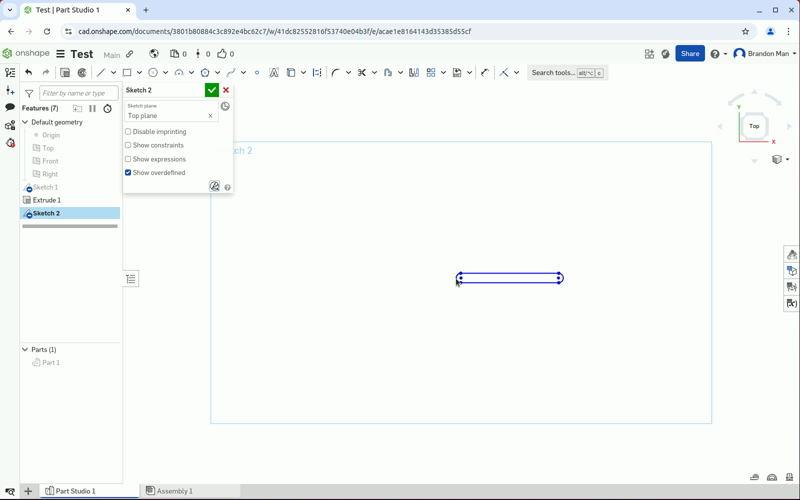
mouse_move(499, 278)
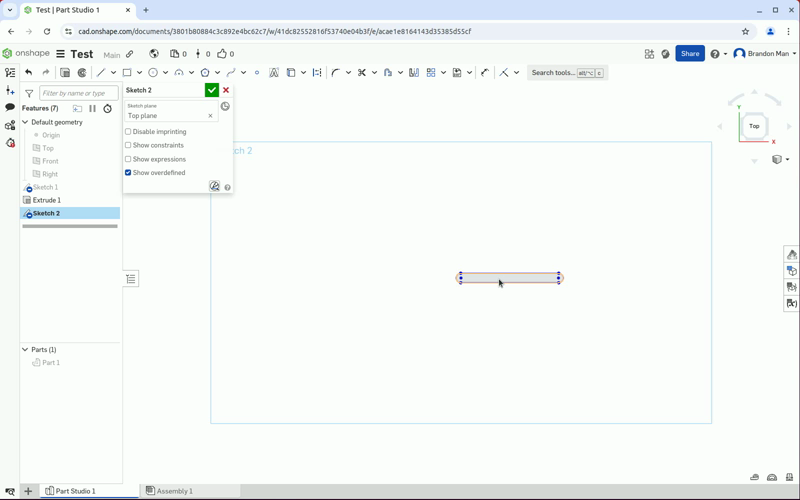
scroll(6)
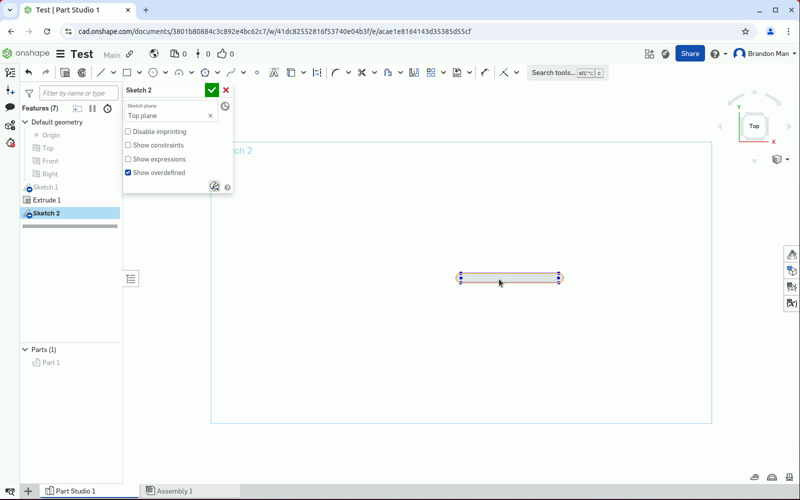
scroll(6)
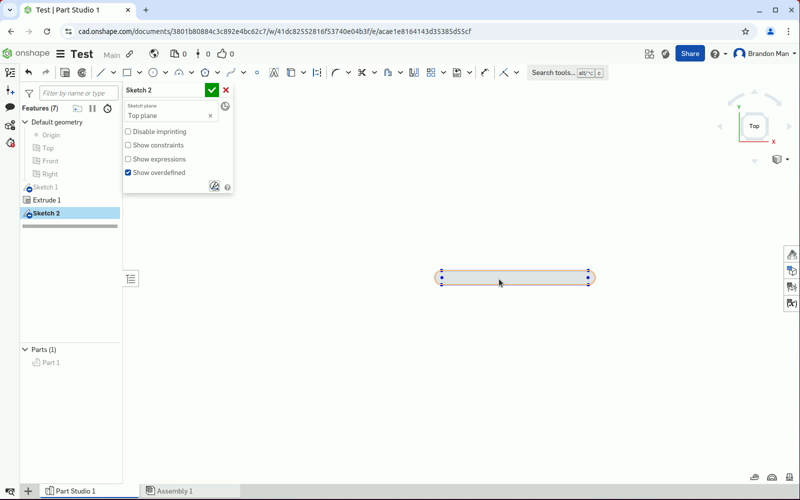
scroll(6)
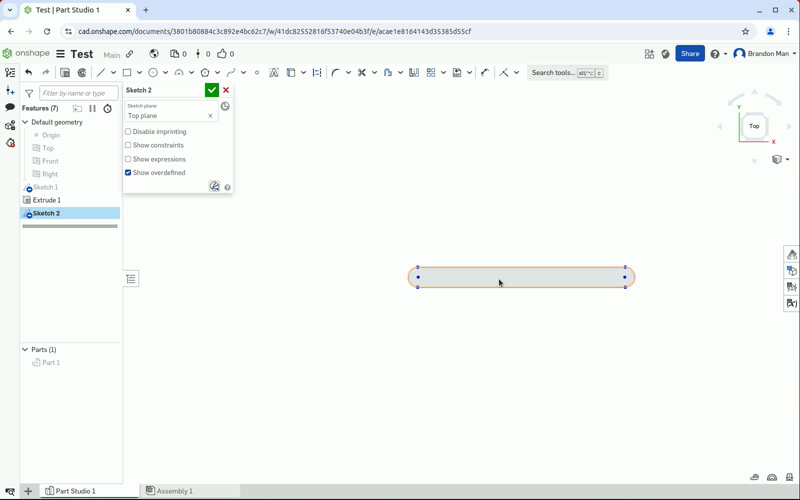
scroll(6)
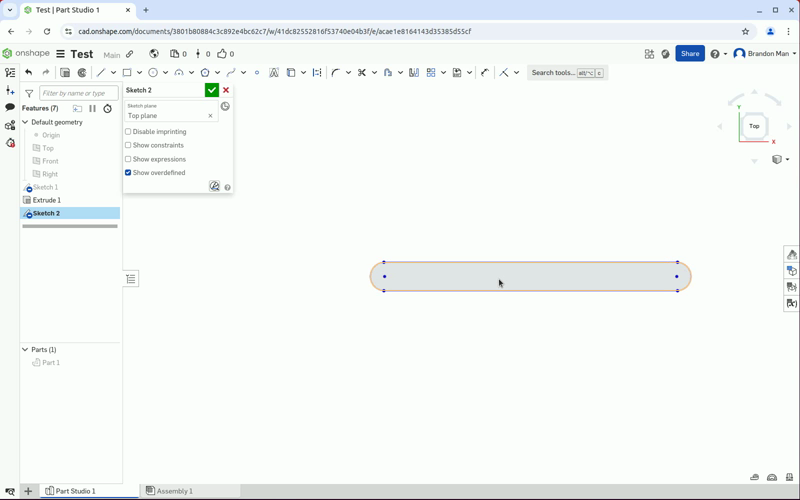
scroll(6)
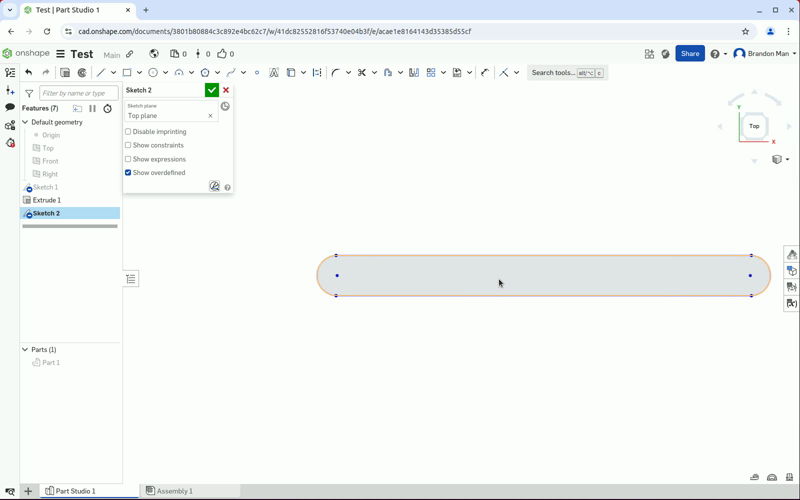
scroll(6)
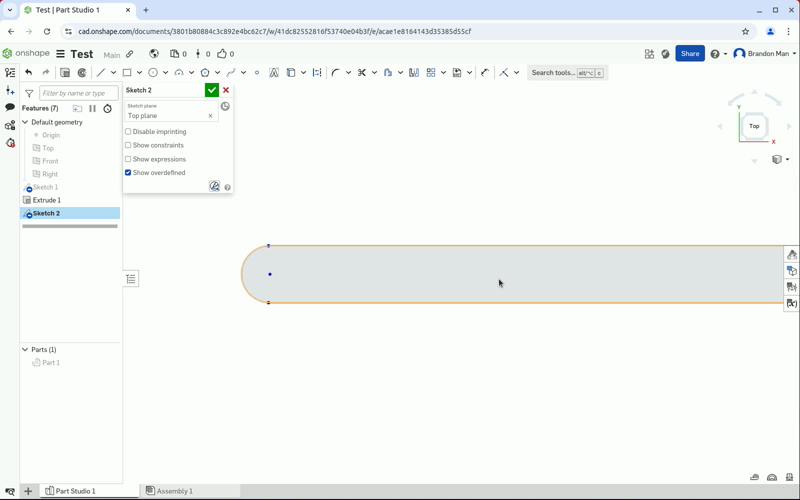
scroll(6)
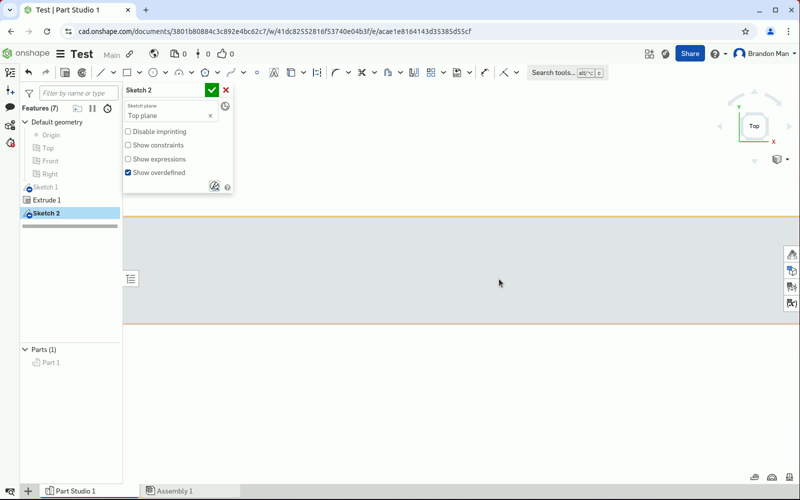
click(499, 278)
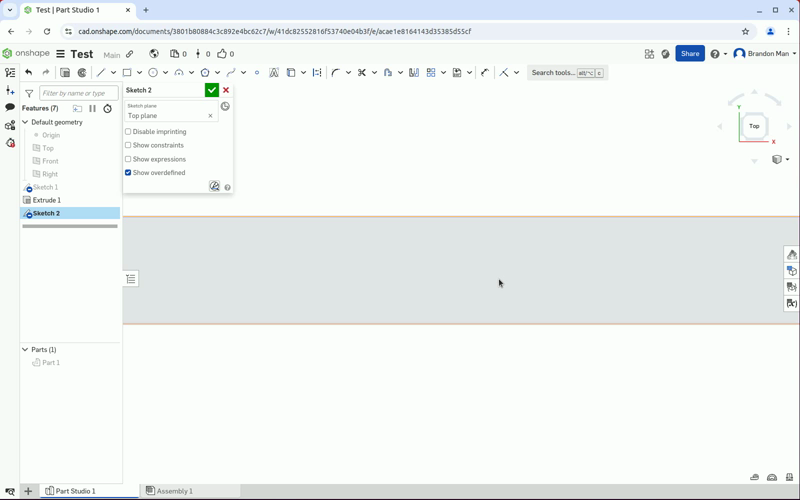
scroll(-6)
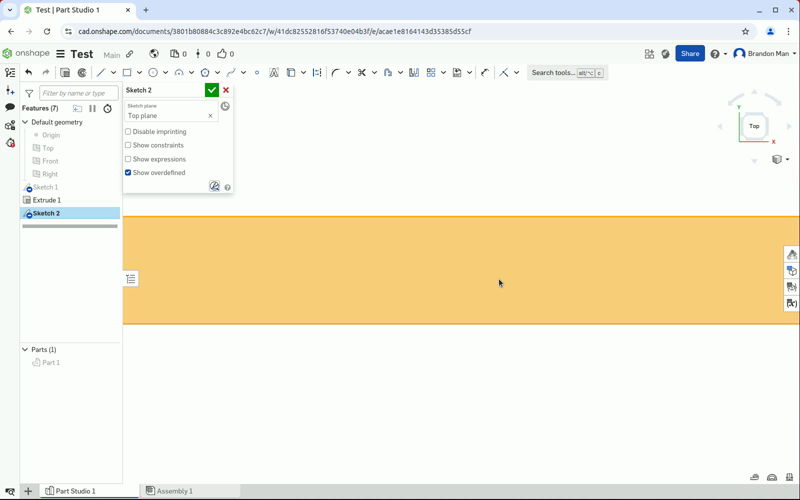
scroll(-6)
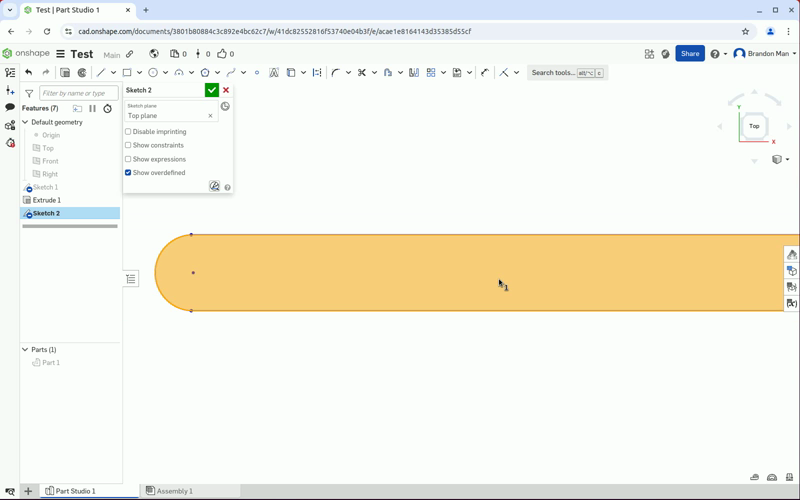
scroll(-6)
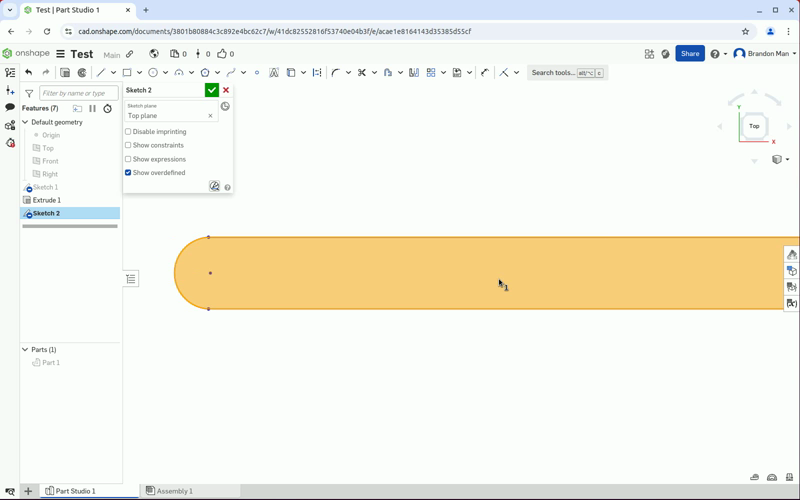
scroll(-6)
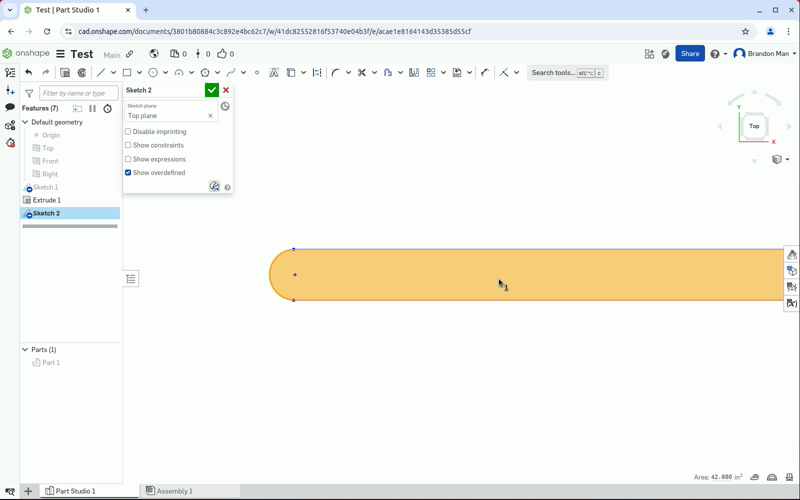
scroll(-6)
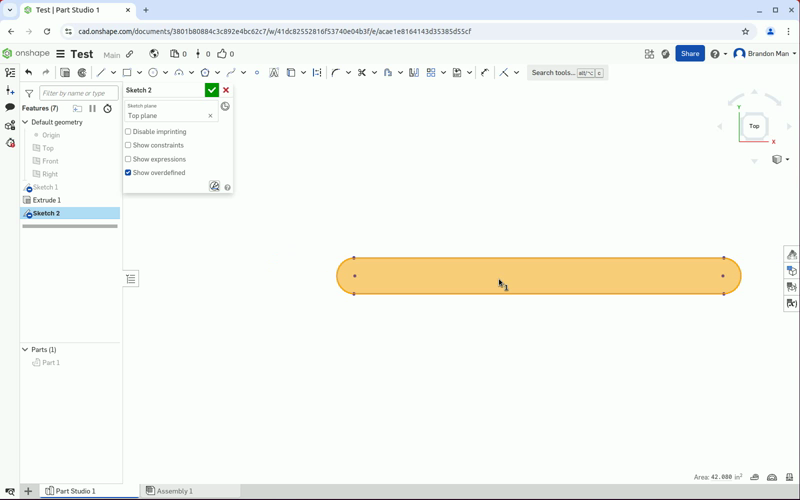
scroll(-6)
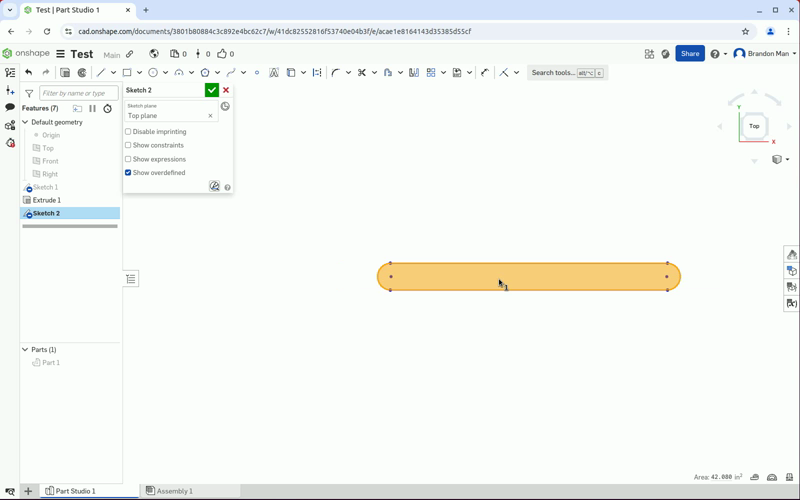
scroll(-6)
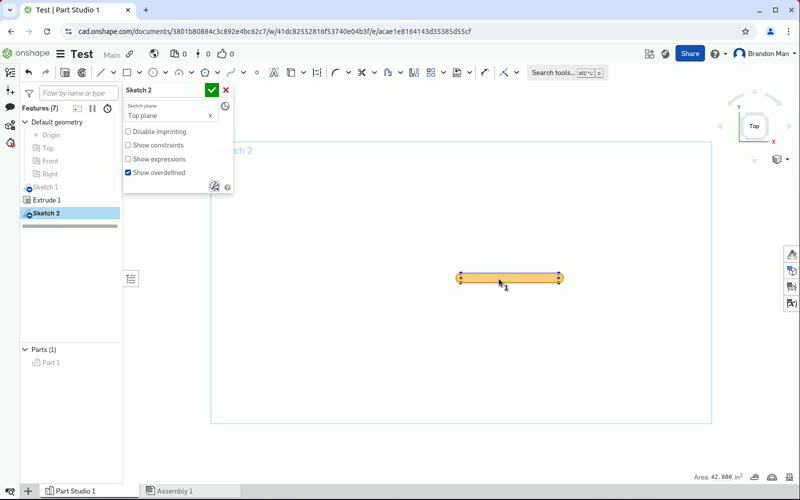
mouse_move(73, 352)
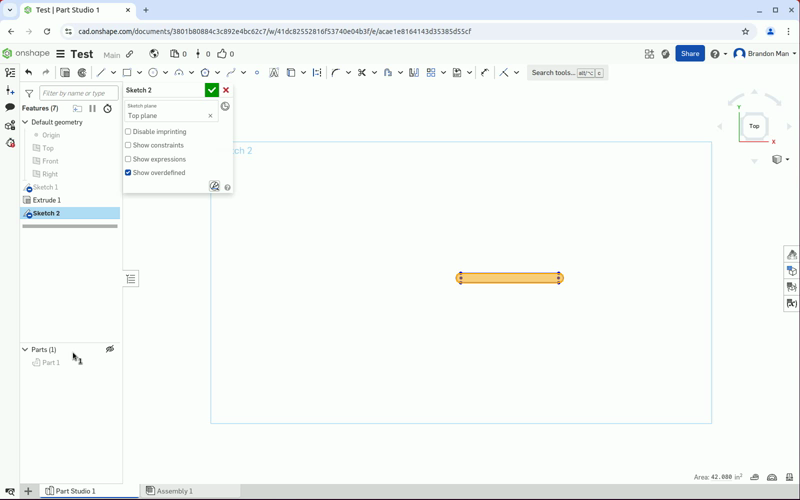
key(shift+y)
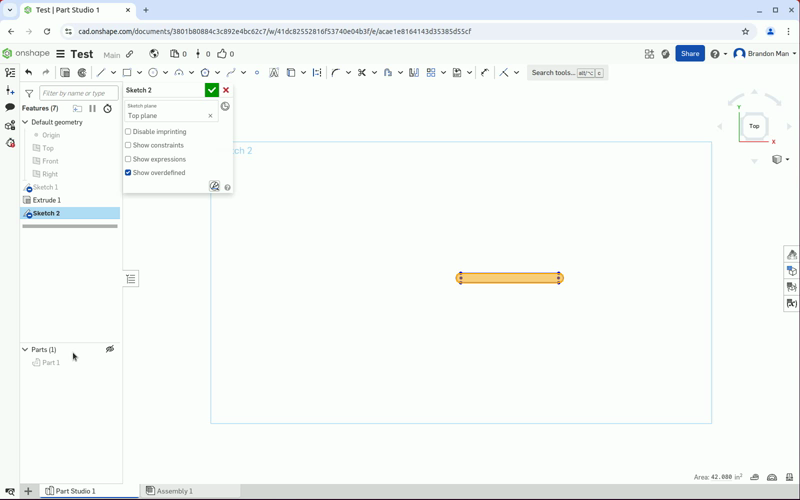
key(shift+e)
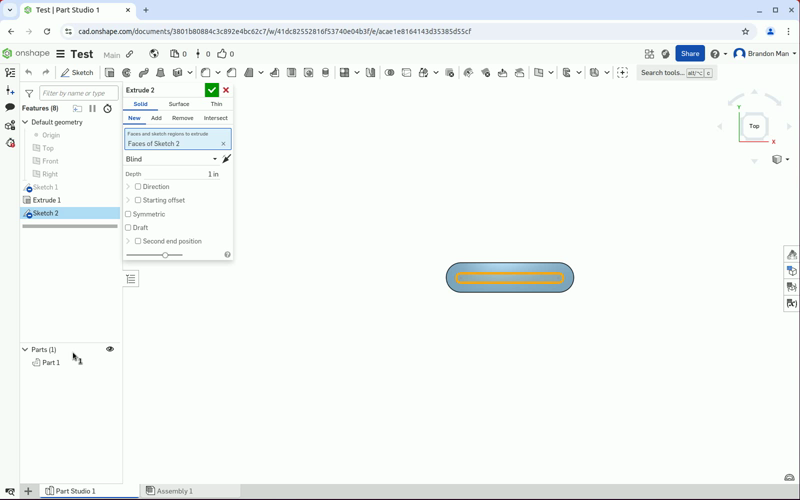
mouse_move(143, 106)
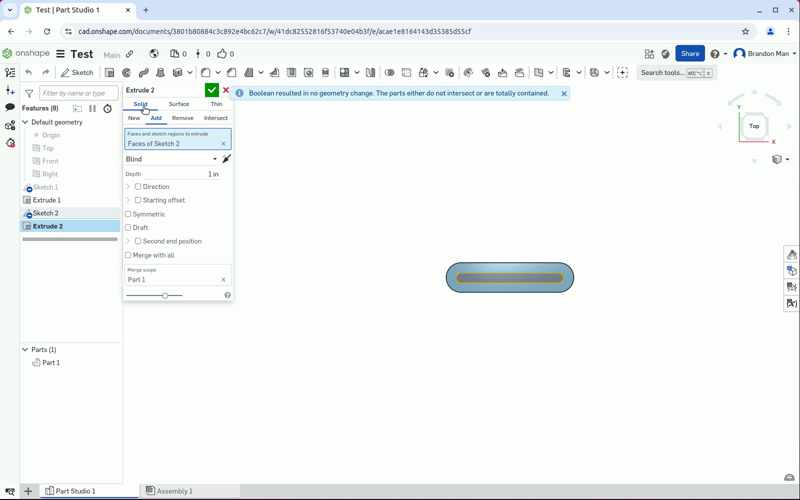
click(143, 106)
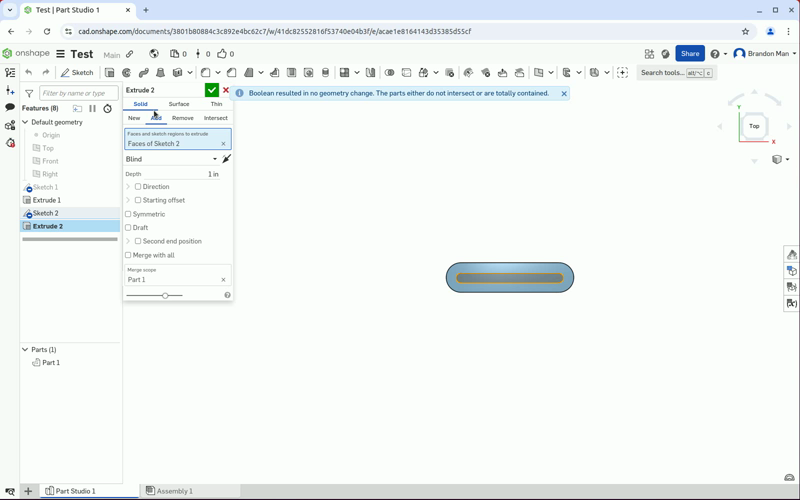
mouse_move(186, 120)
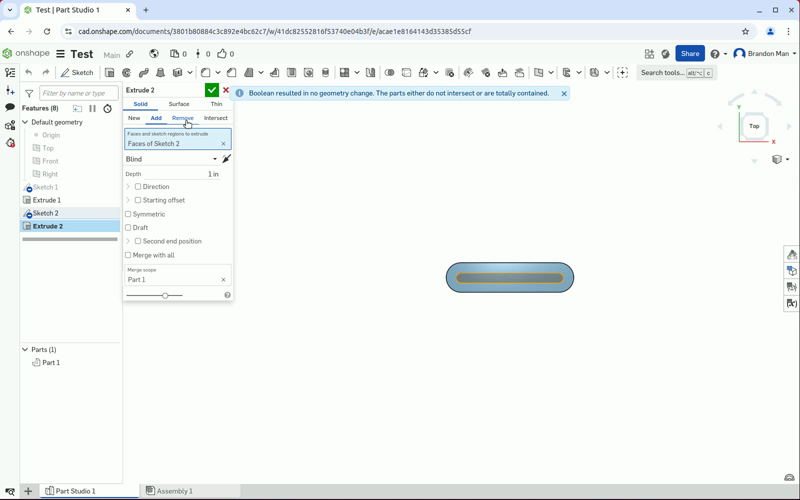
click(186, 120)
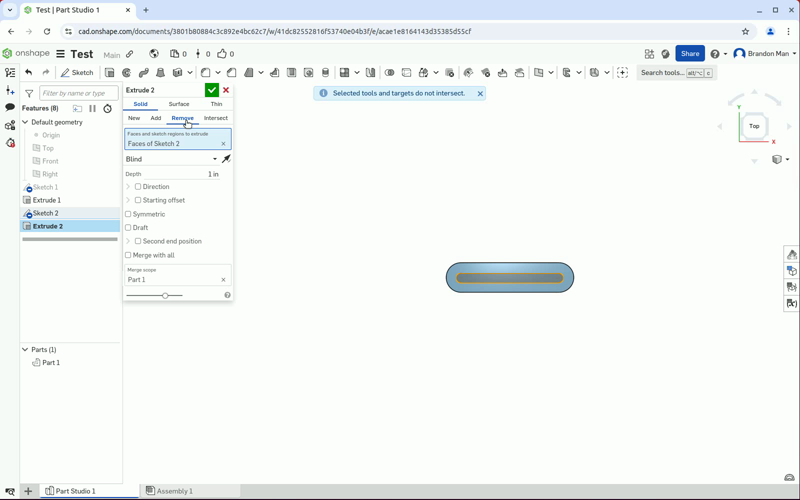
key(tab, 4)
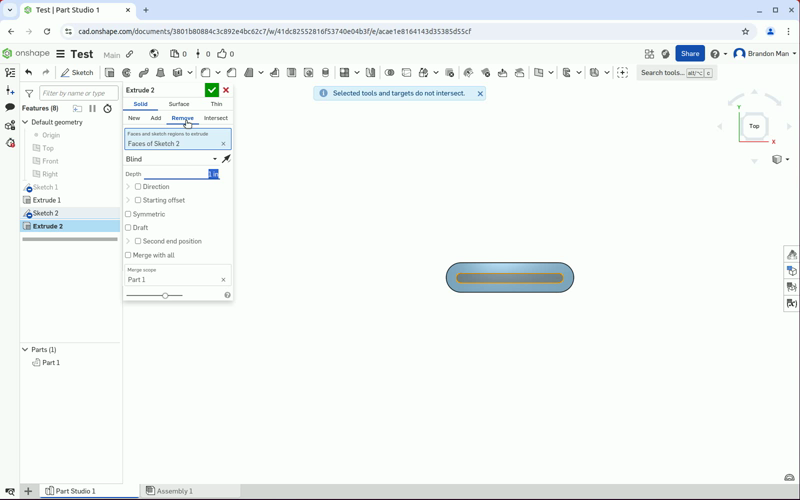
text(-12.517)
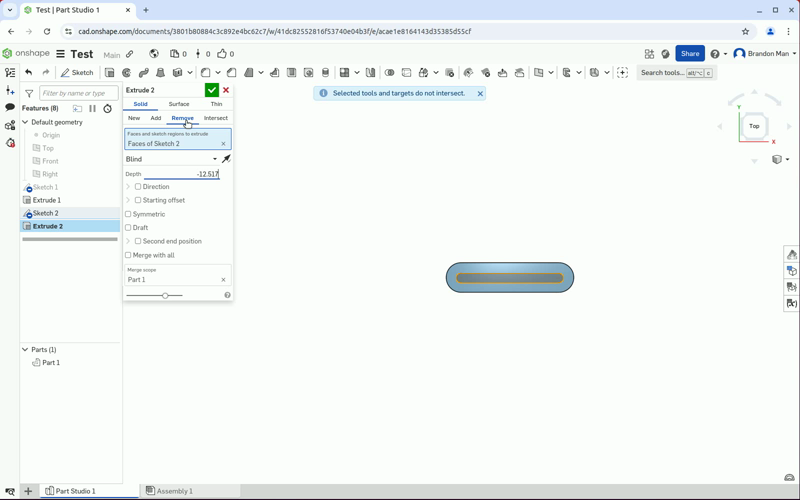
key(tab, 6)
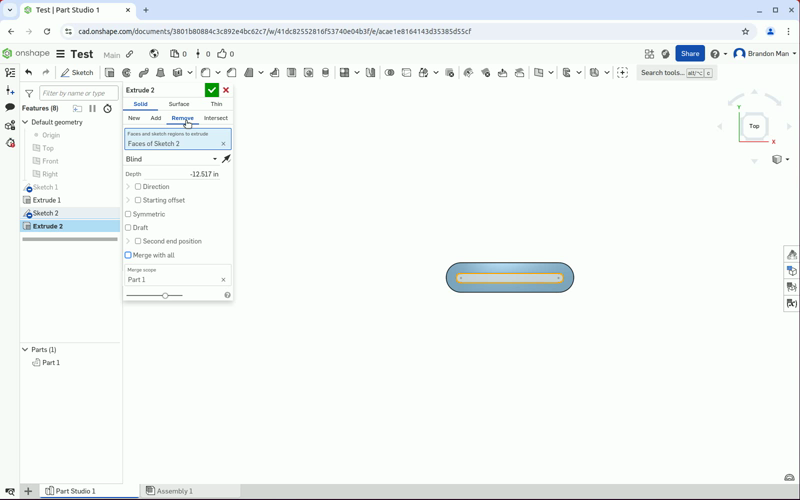
key(space)
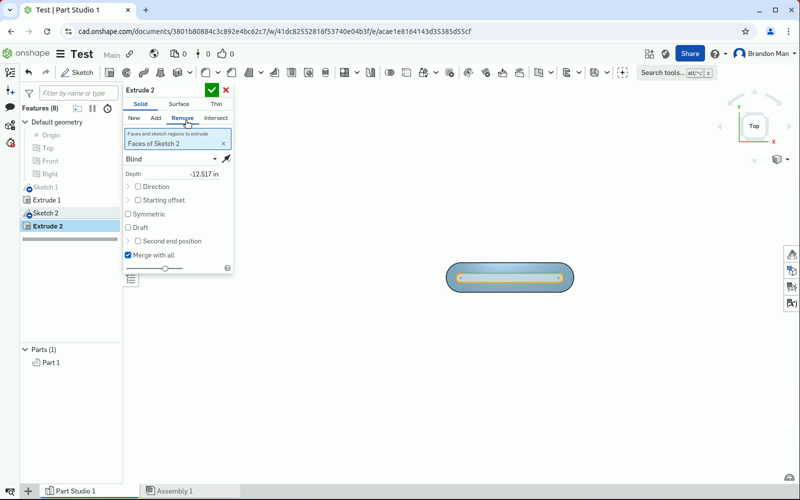
key(enter)
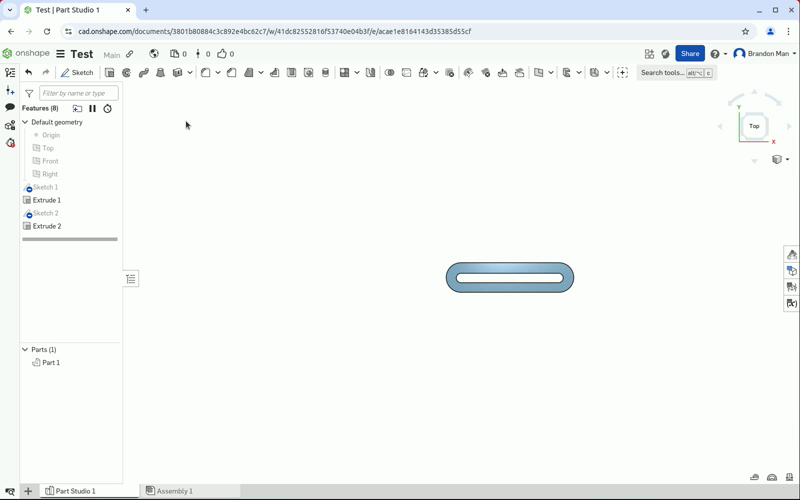
key(shift+h)
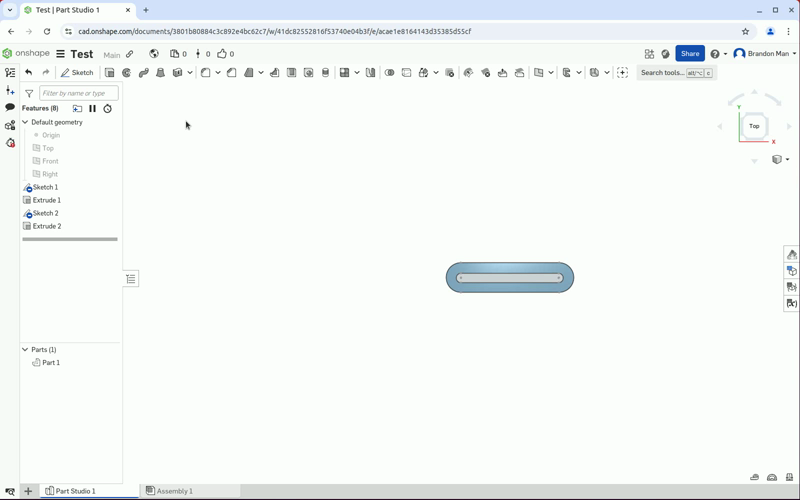
key(shift+h)
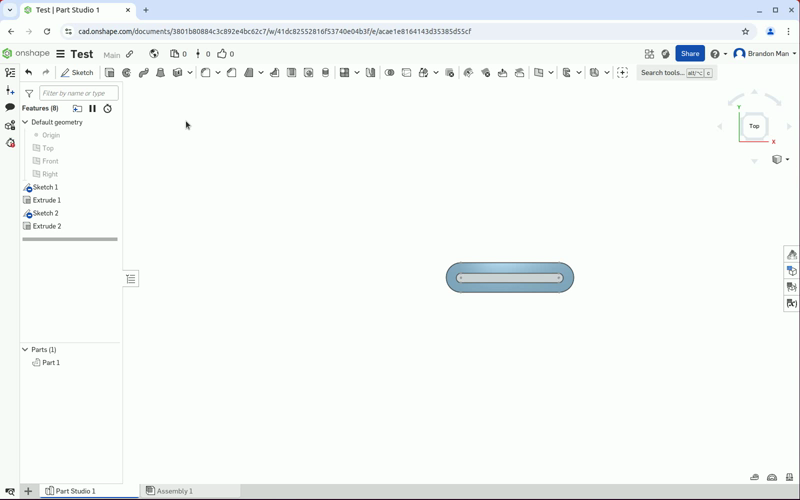
key(shift+7)
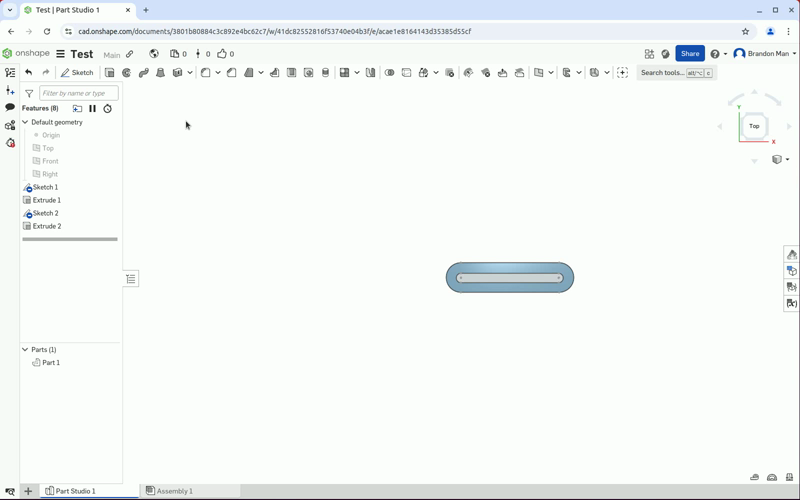
key(up, 3)
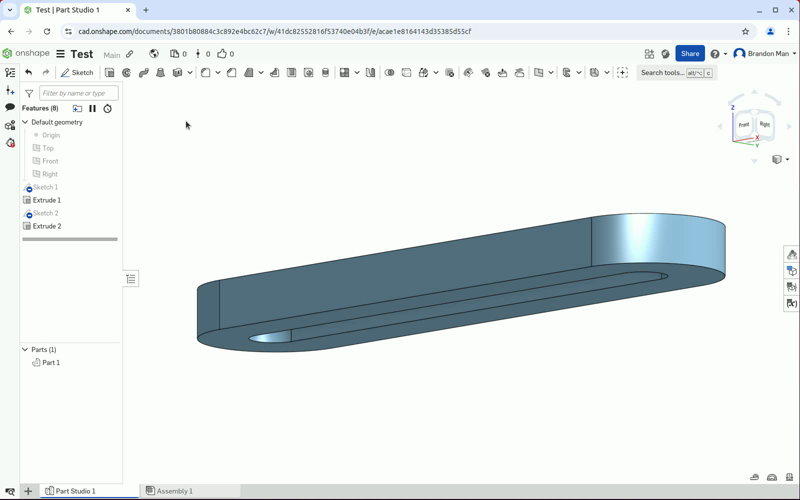
key(left, 3)
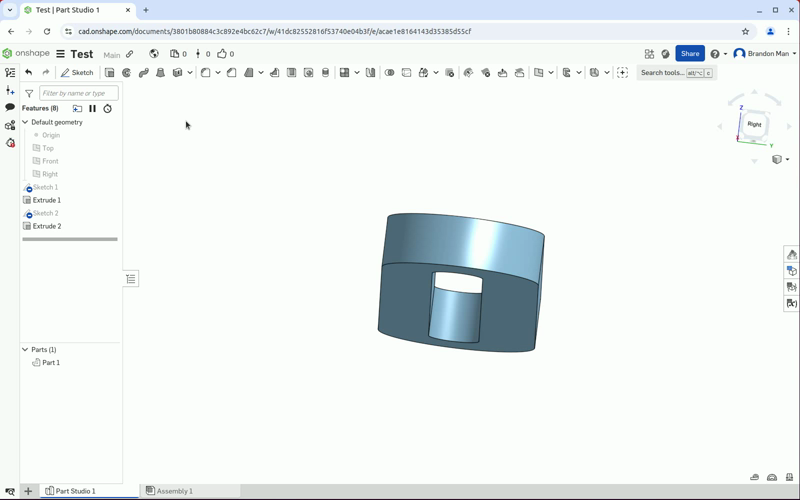
key(right, 3)
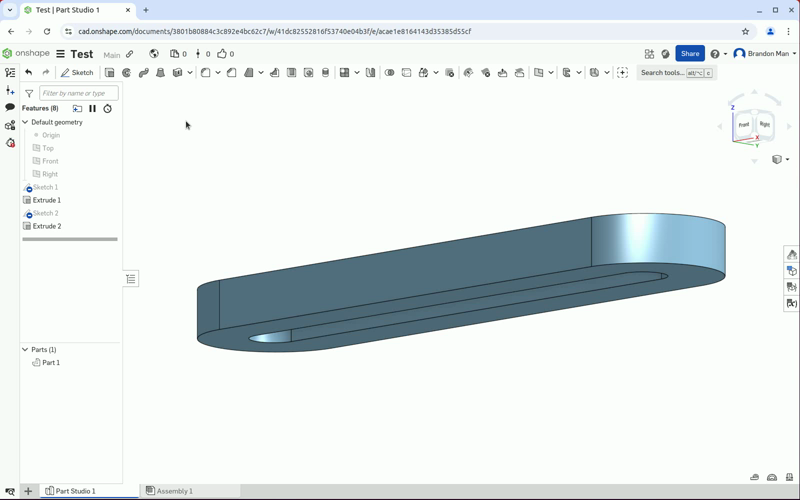
key(down, 3)
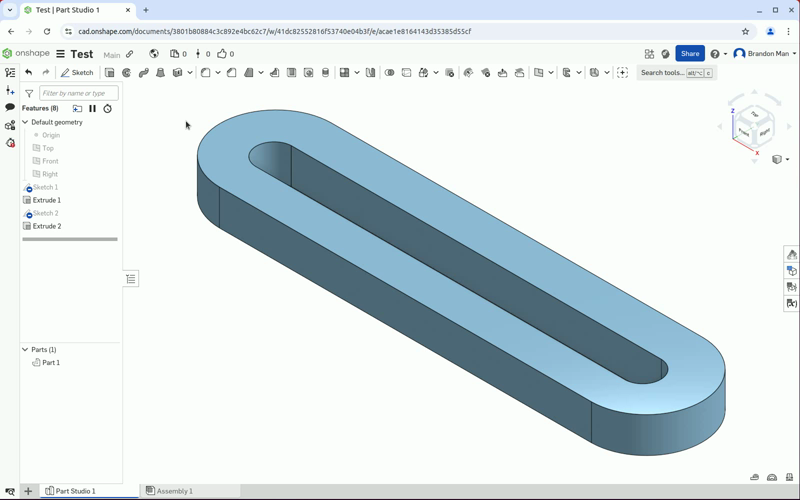
mouse_move(73, 189)
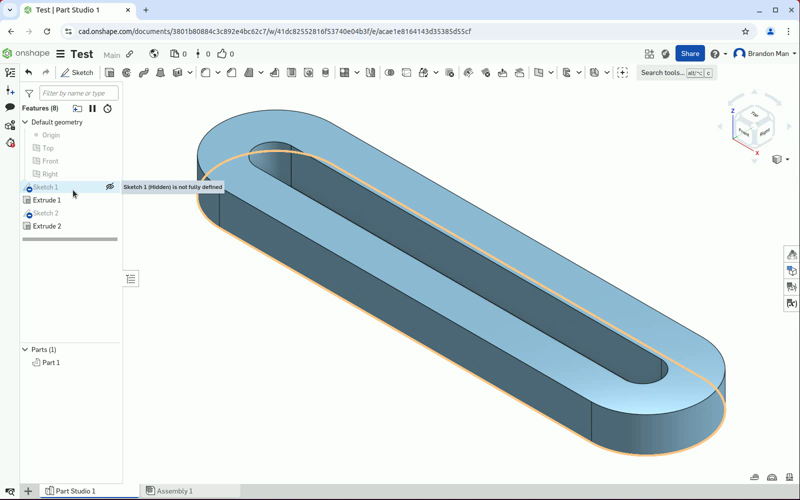
click(73, 189)